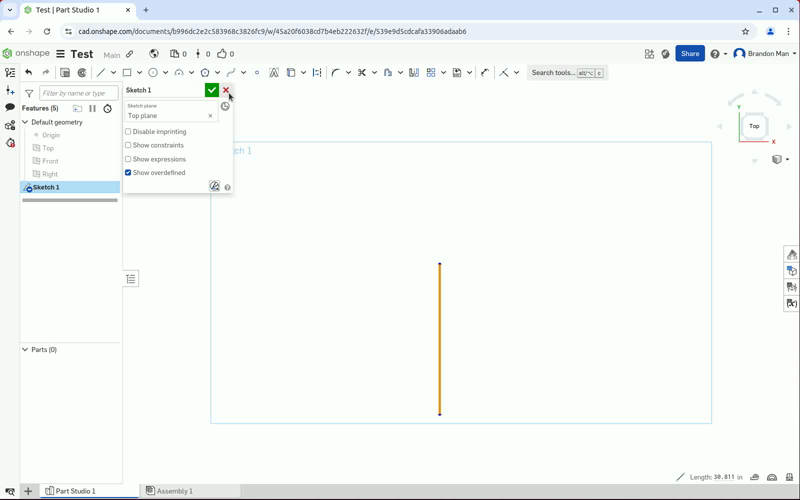
key(shift+h)
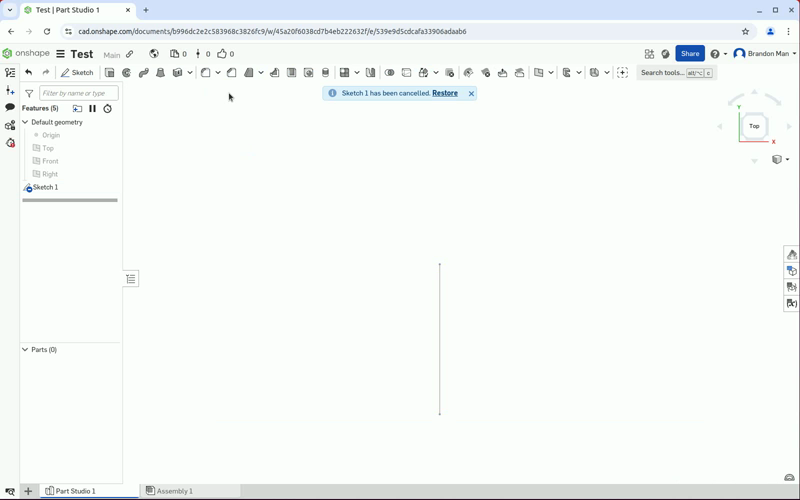
mouse_move(73, 352)
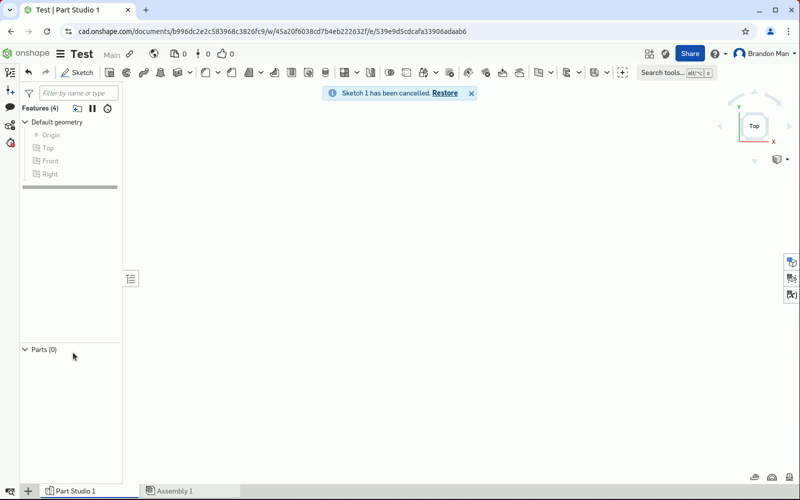
key(y)
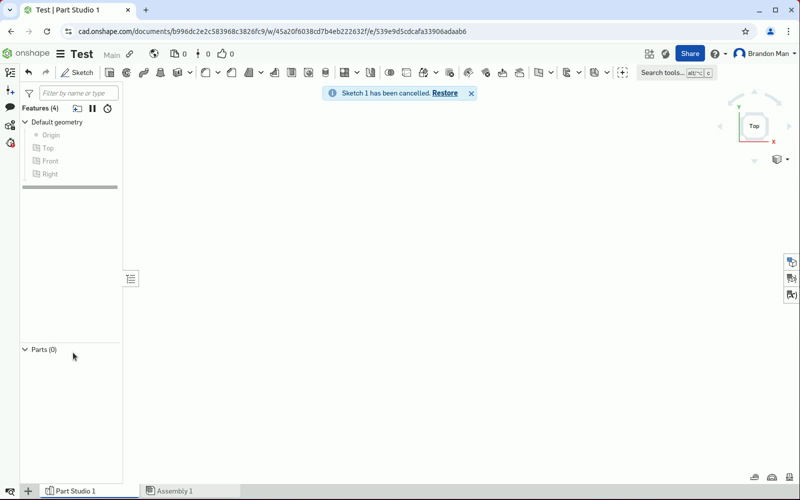
key(shift+p)
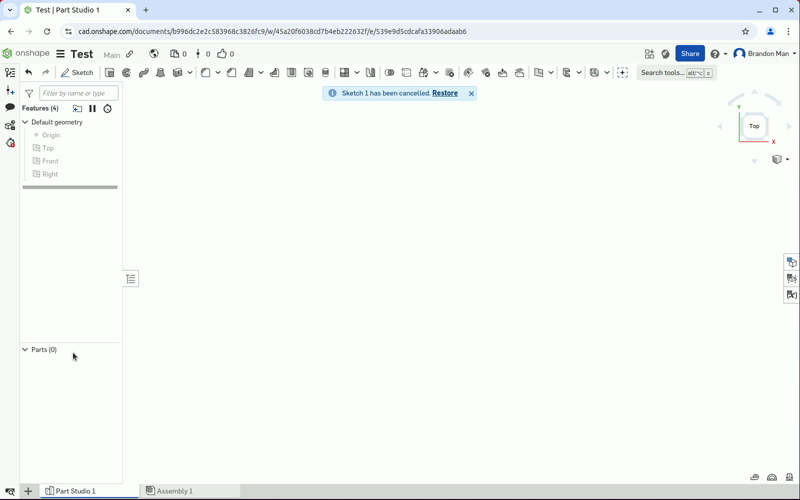
key(space)
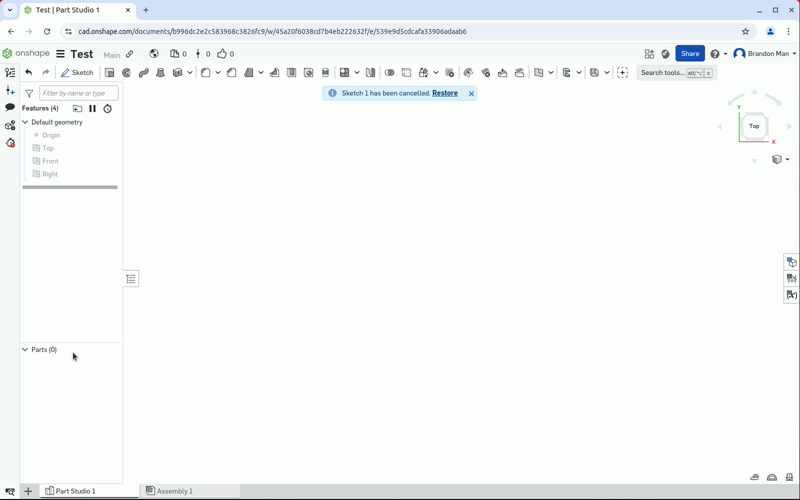
key_down(shift)
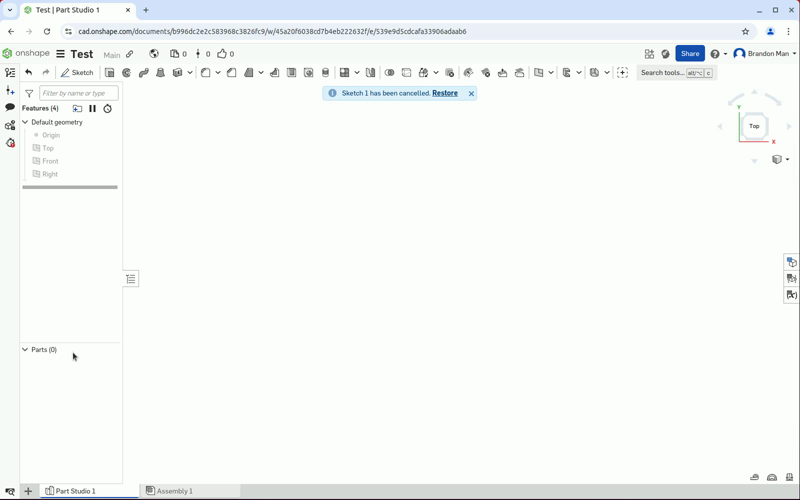
key(up)
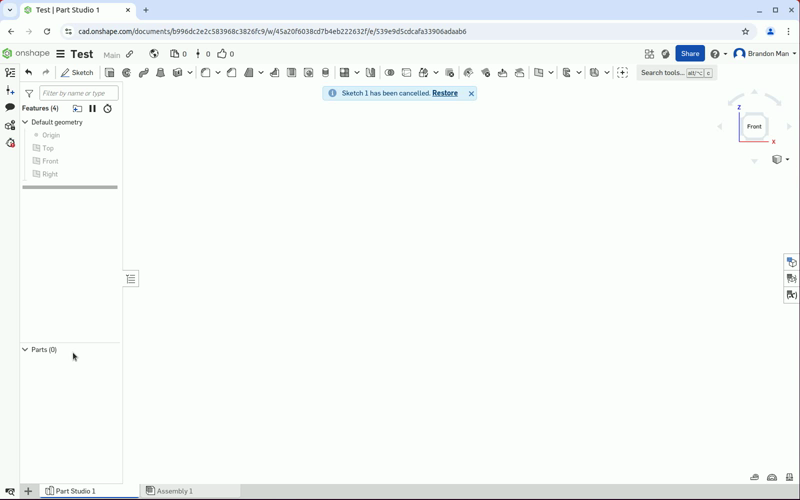
key_up(shift)
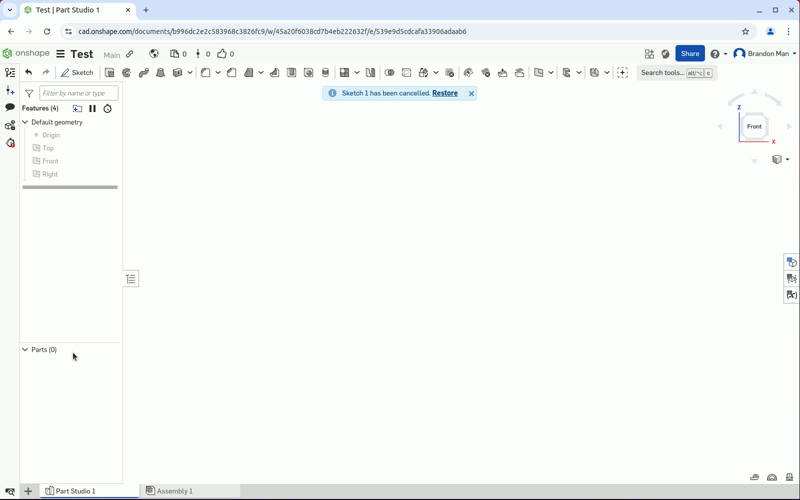
key(space)
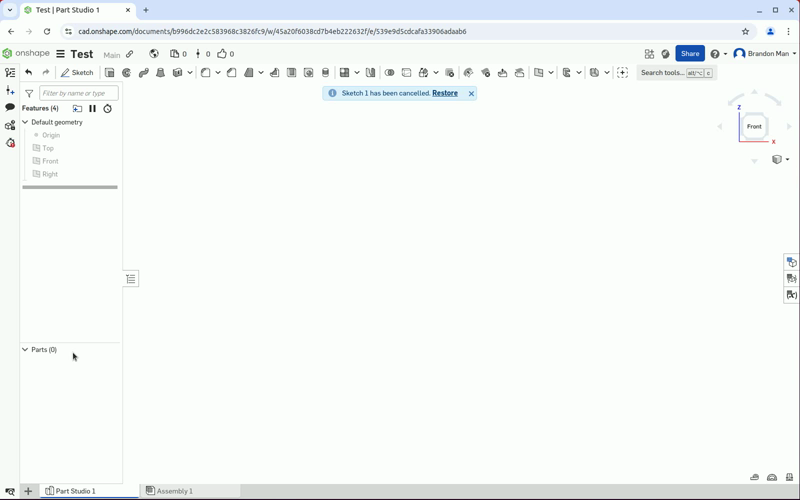
key_down(shift)
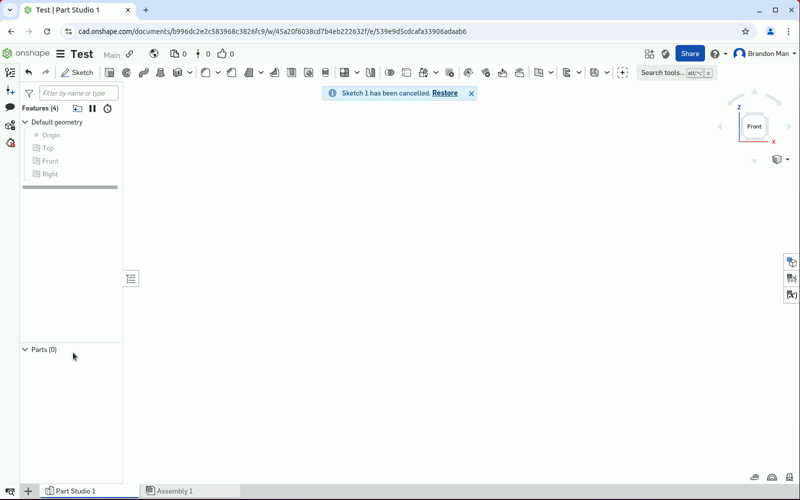
key(left)
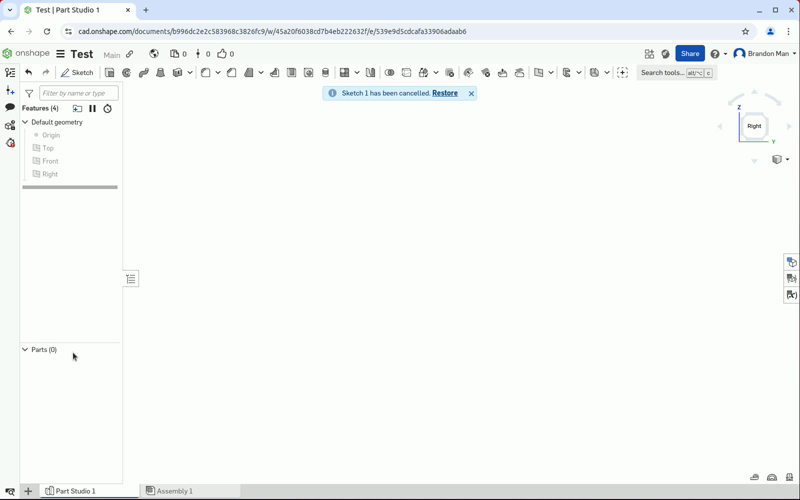
key_up(shift)
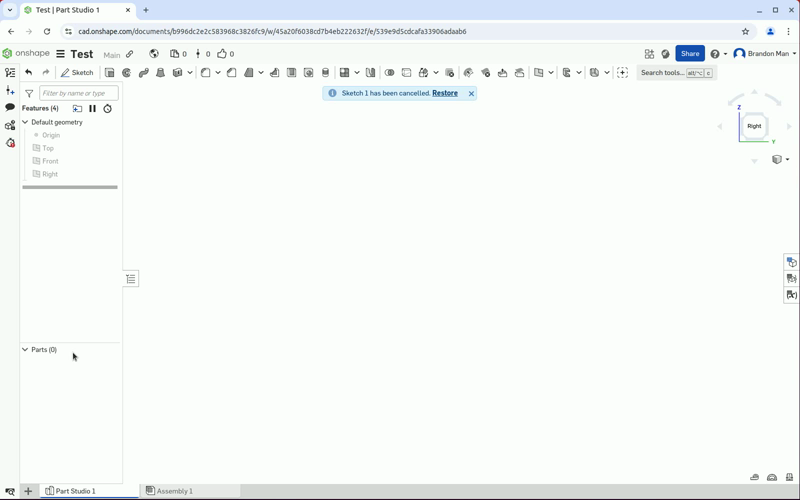
mouse_move(73, 352)
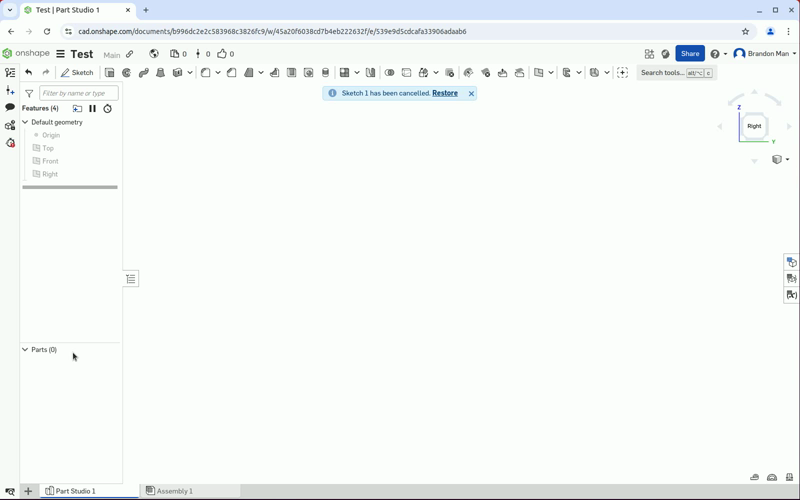
key(shift+y)
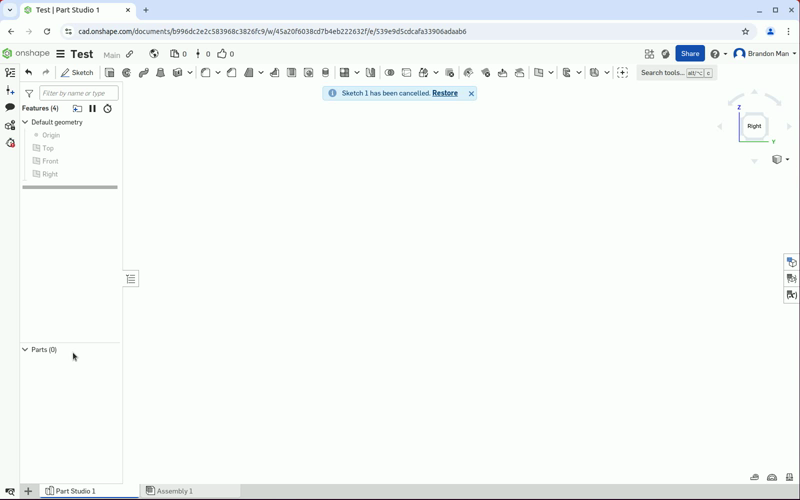
key(shift+s)
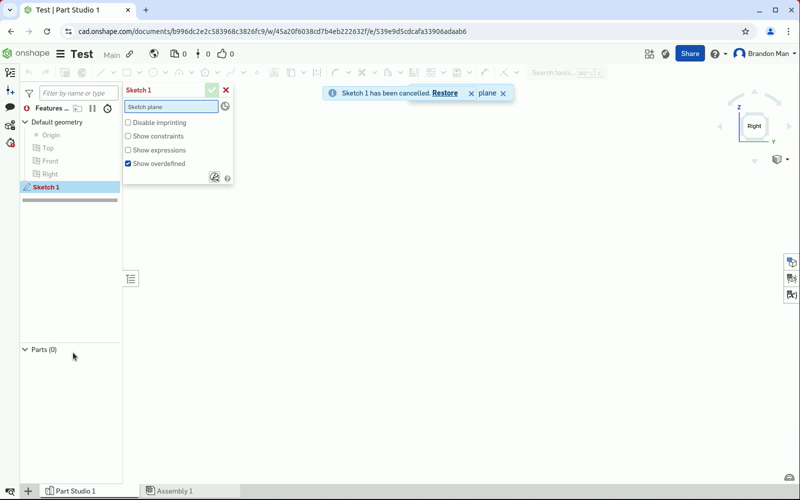
mouse_move(73, 176)
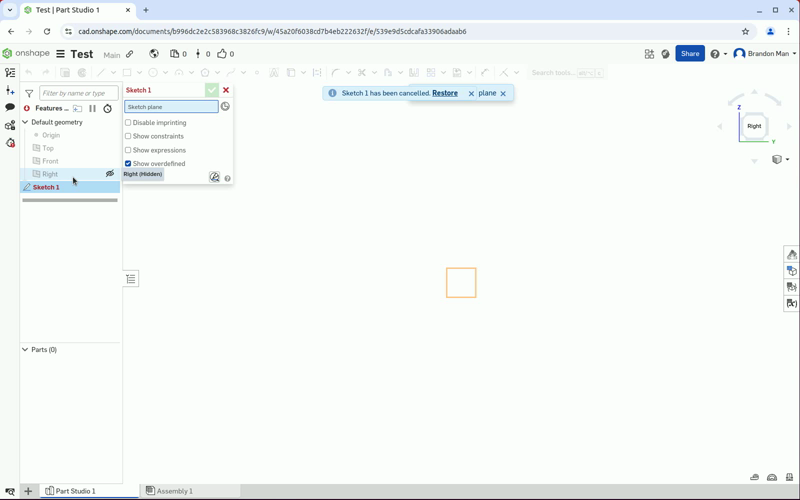
click(73, 176)
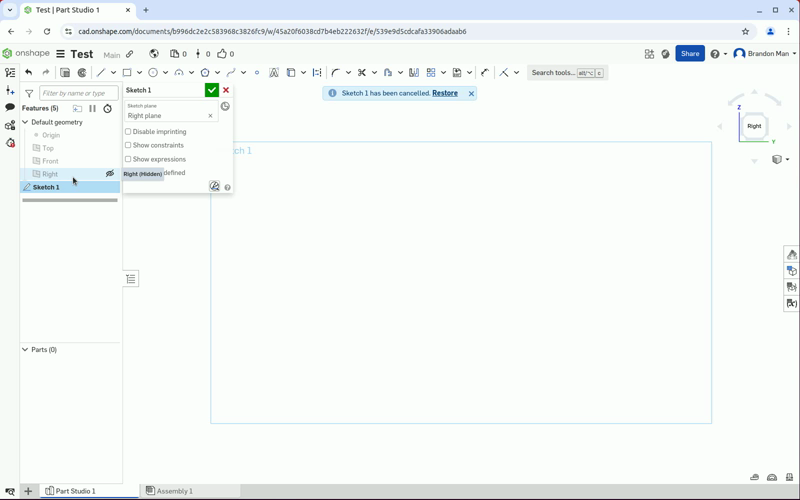
mouse_move(73, 352)
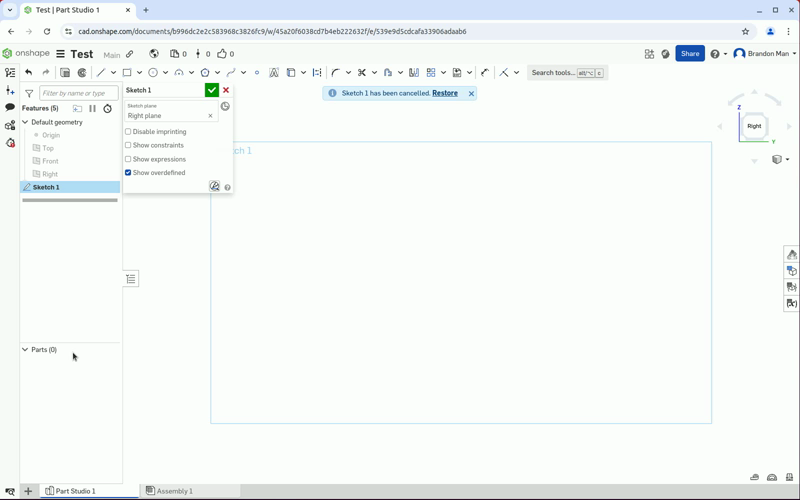
key(y)
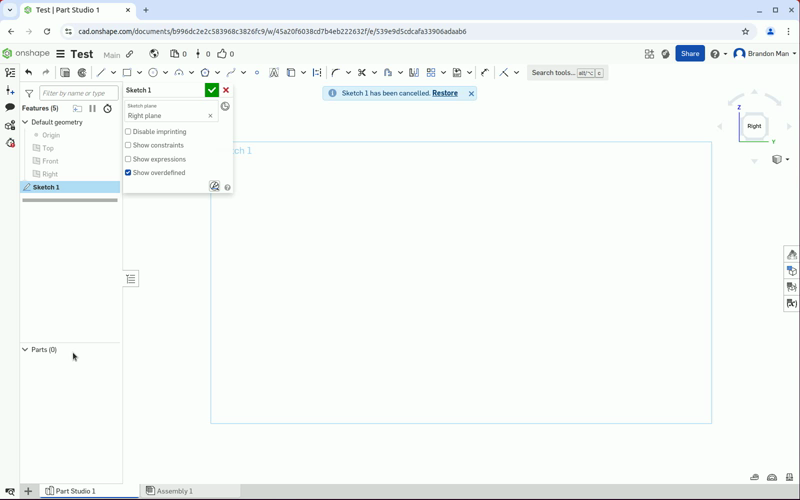
key(l)
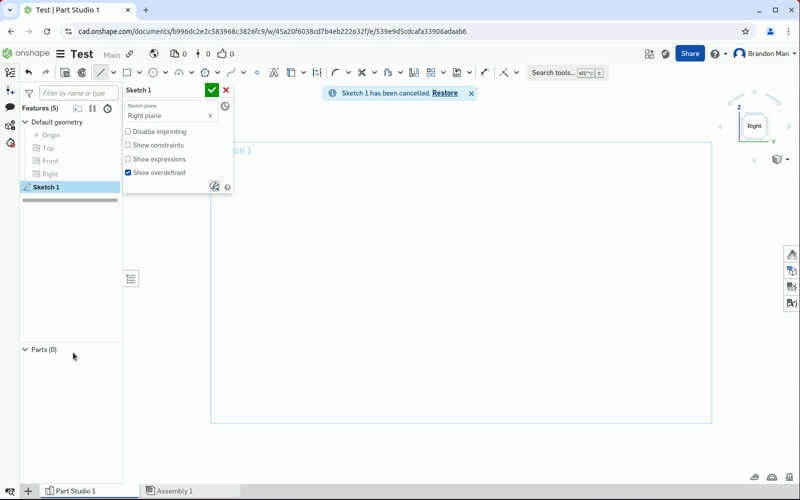
key_down(shift)
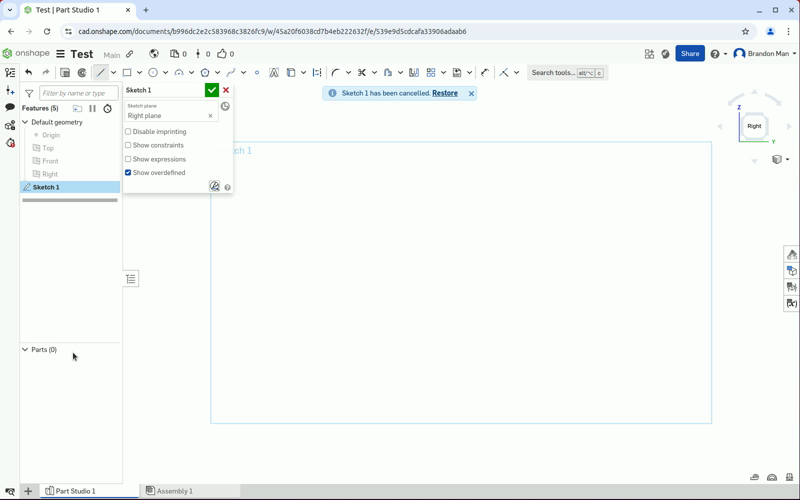
mouse_move(431, 351)
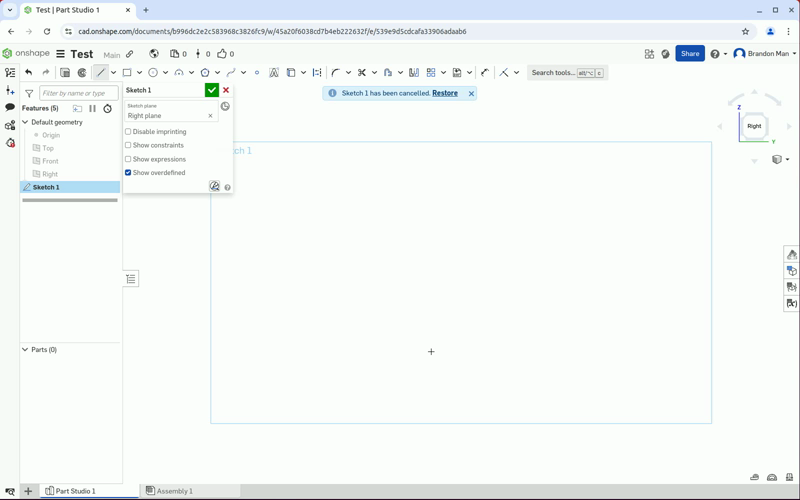
click(431, 351)
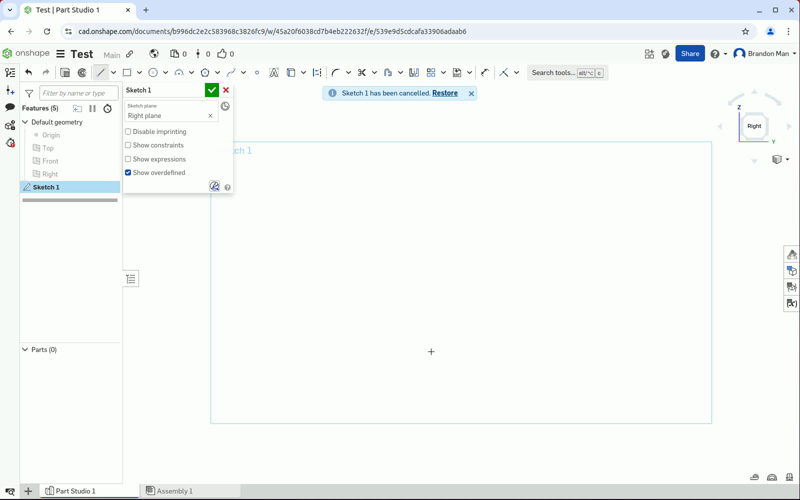
key_up(shift)
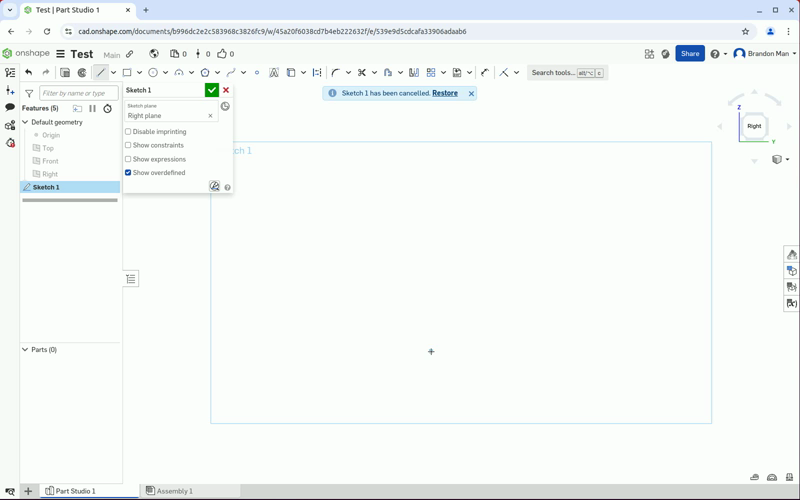
key_down(shift)
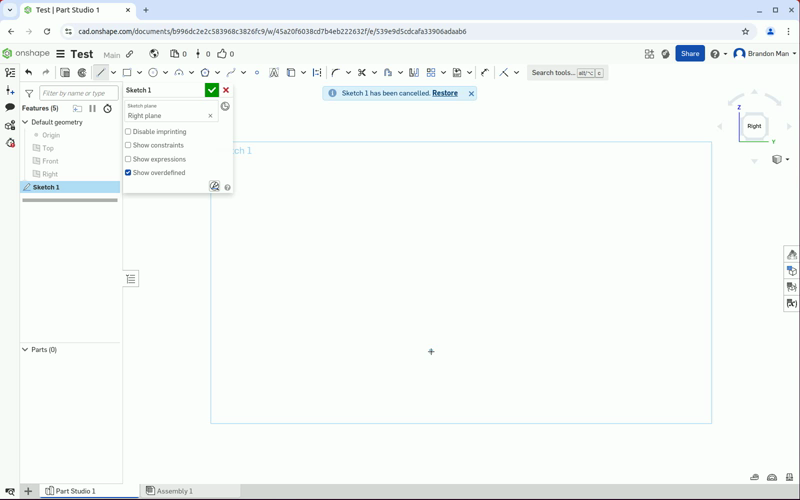
mouse_move(500, 351)
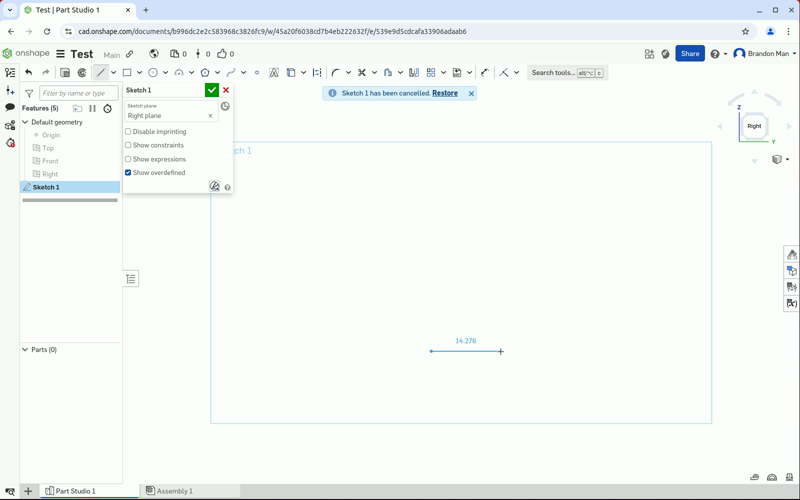
click(500, 351)
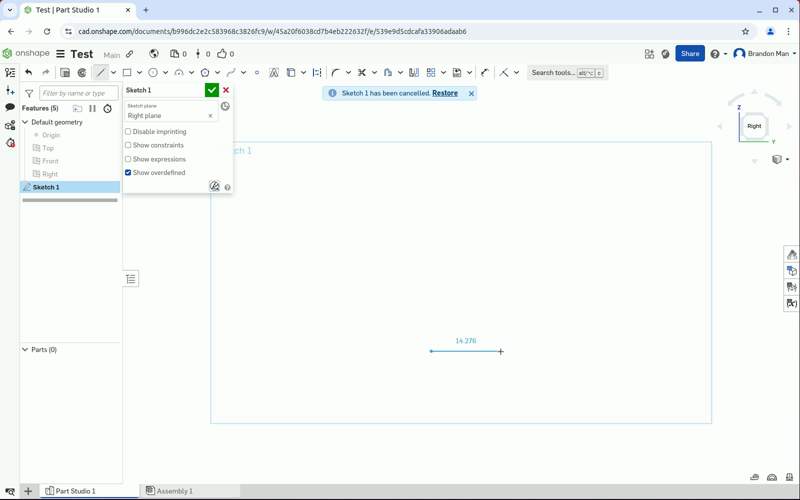
key_up(shift)
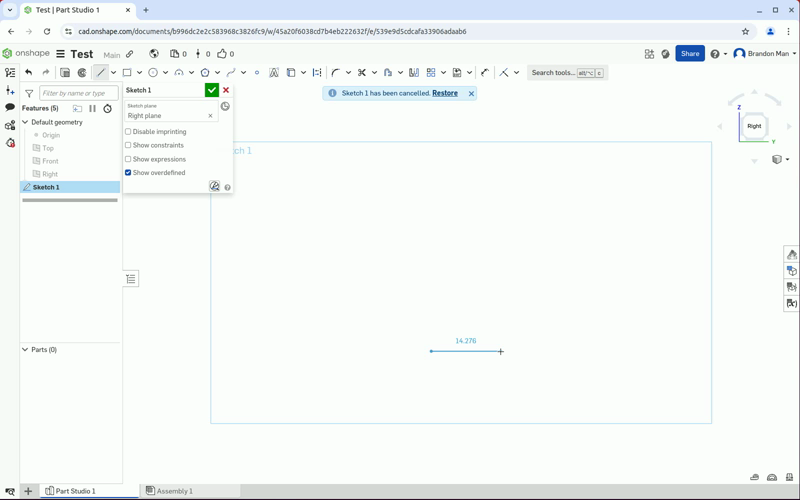
key_down(shift)
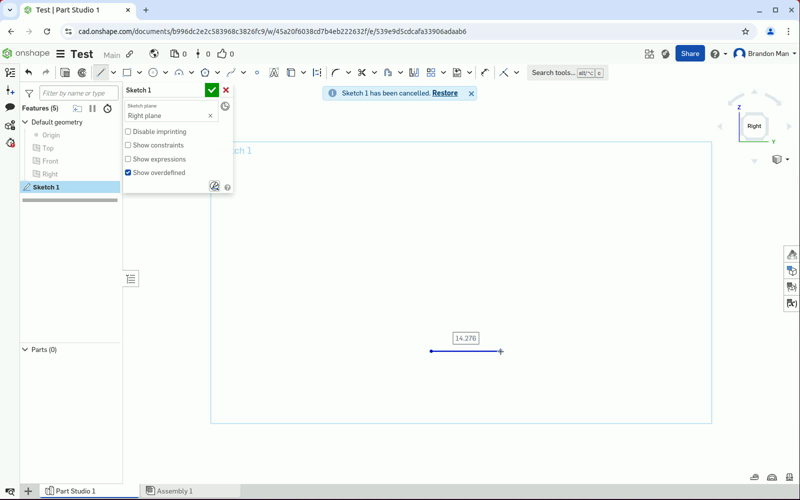
mouse_move(500, 178)
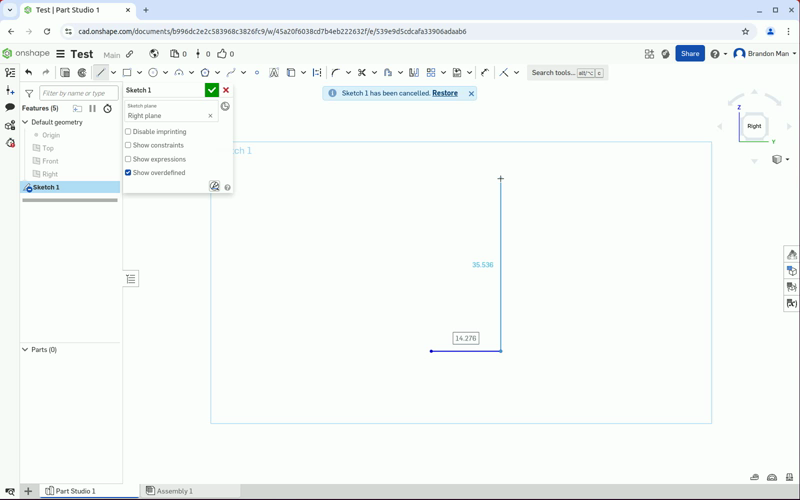
click(500, 178)
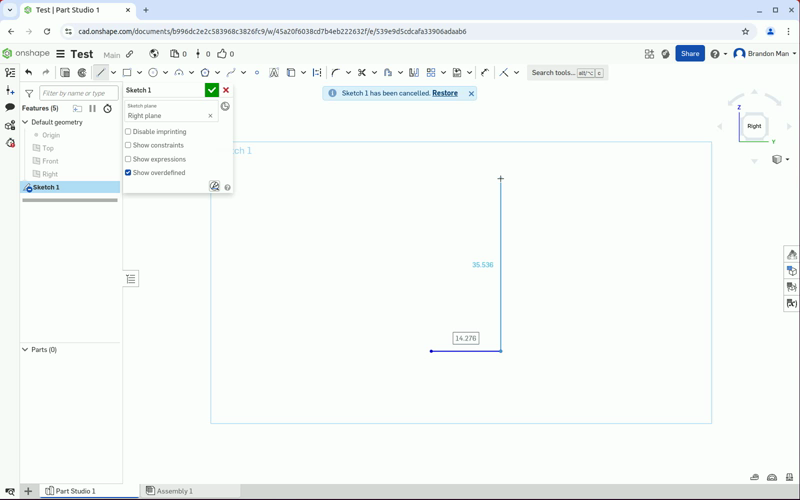
key_up(shift)
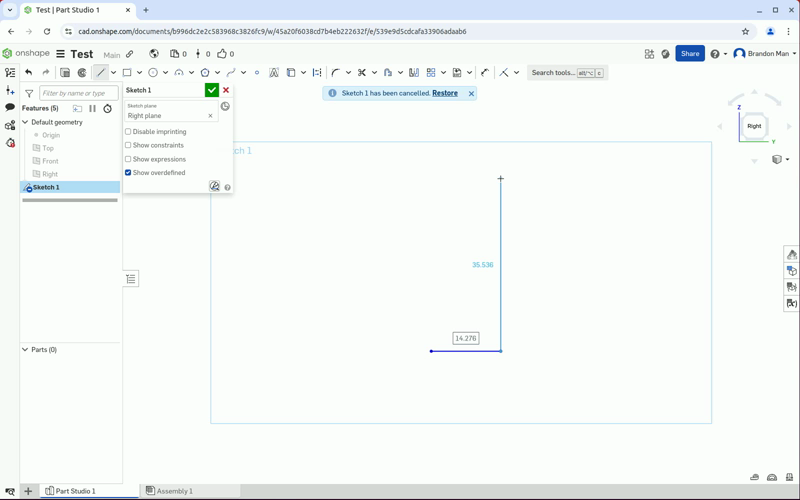
key_down(shift)
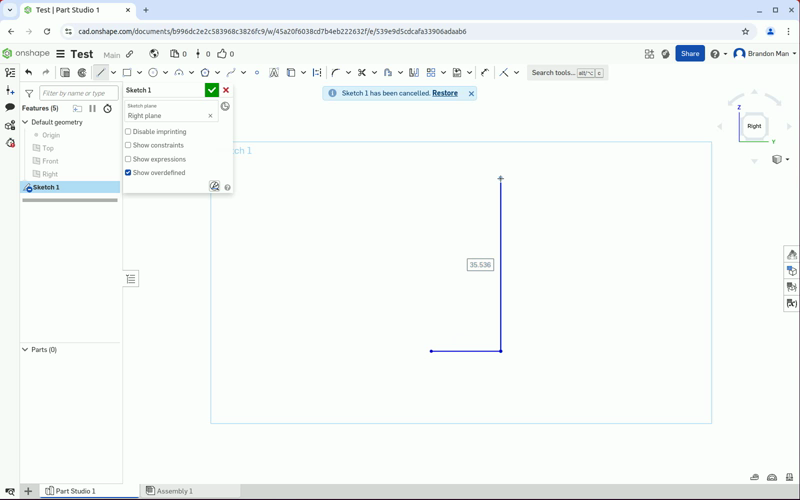
mouse_move(431, 178)
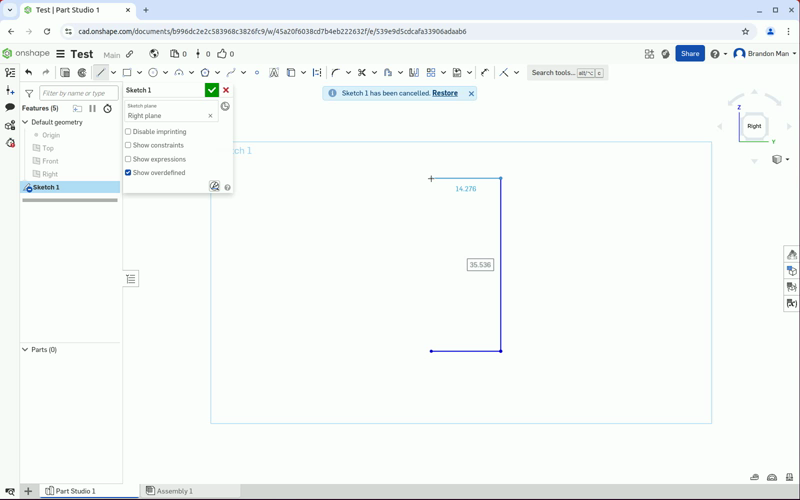
click(431, 178)
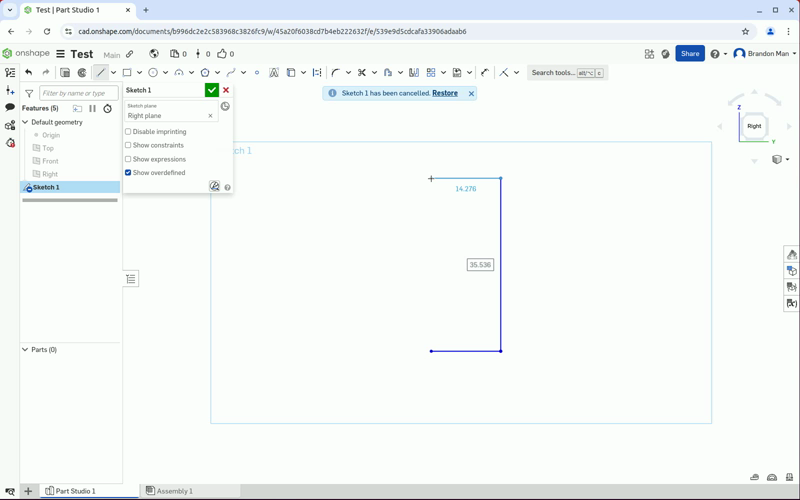
key_up(shift)
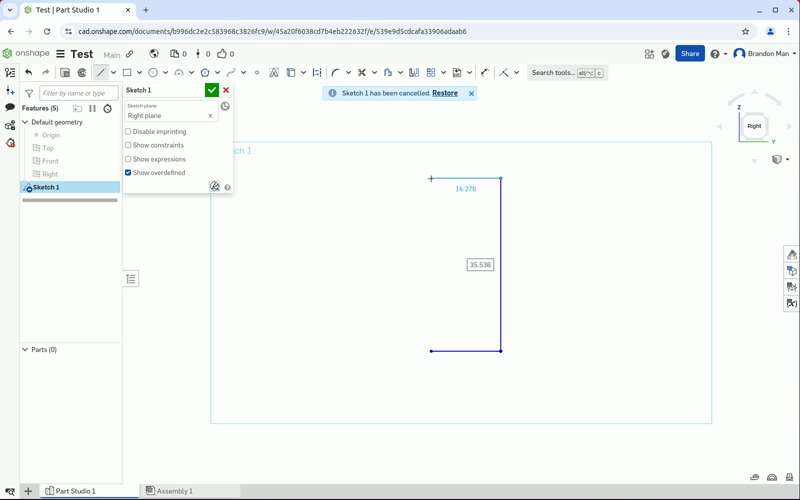
key_down(shift)
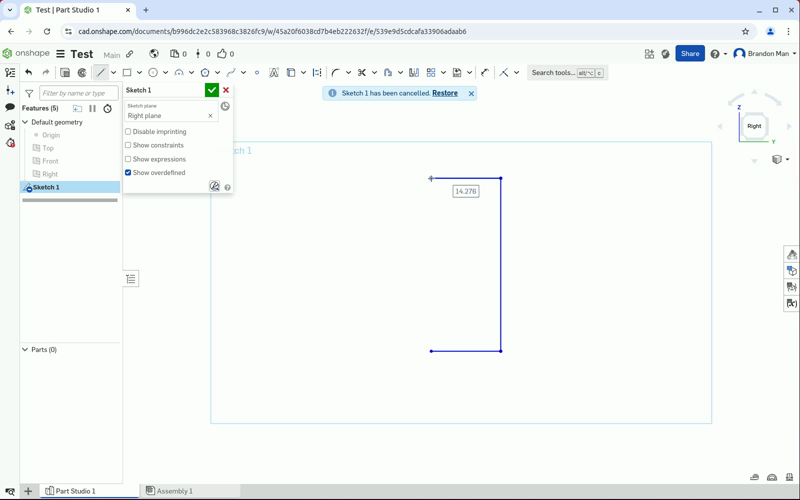
mouse_move(431, 351)
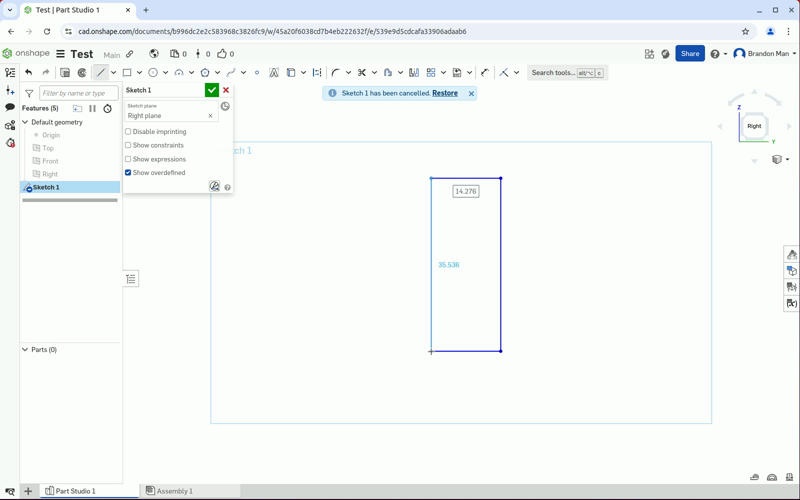
key_up(shift)
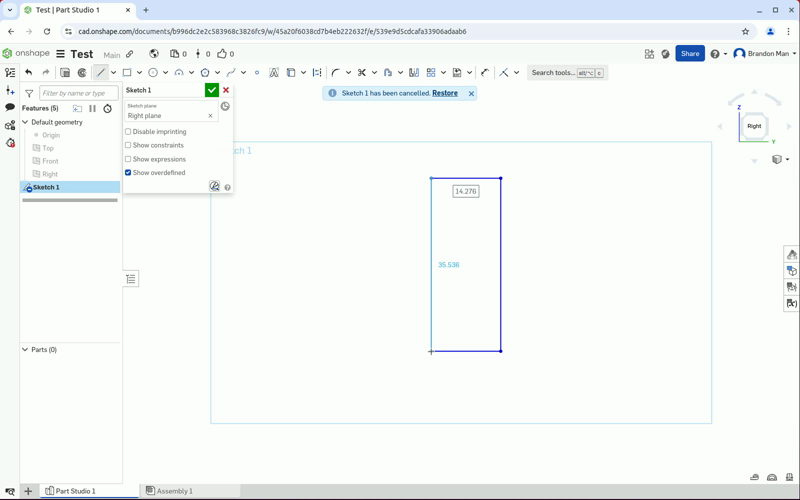
click(431, 351)
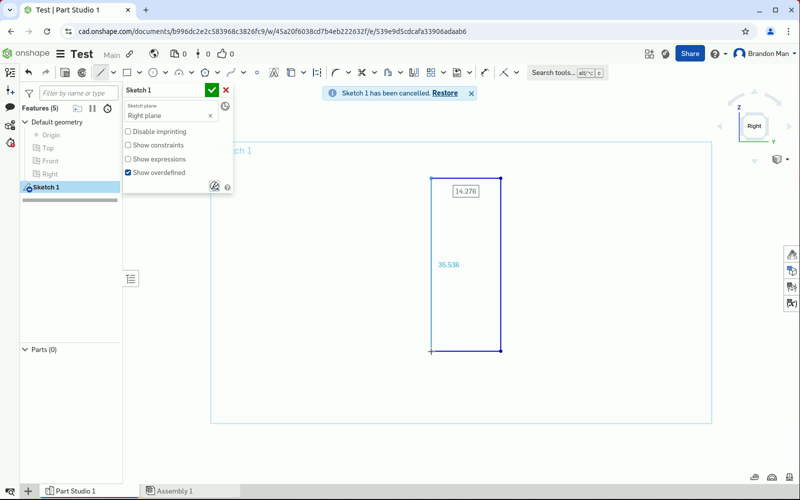
key(esc)
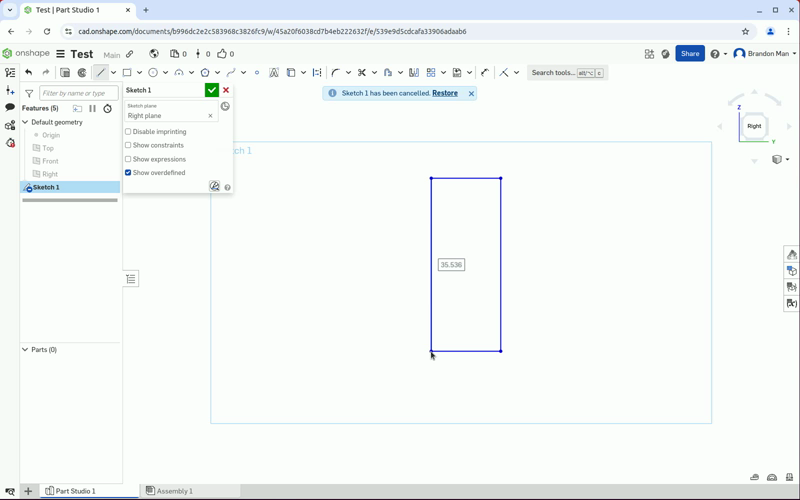
mouse_move(475, 337)
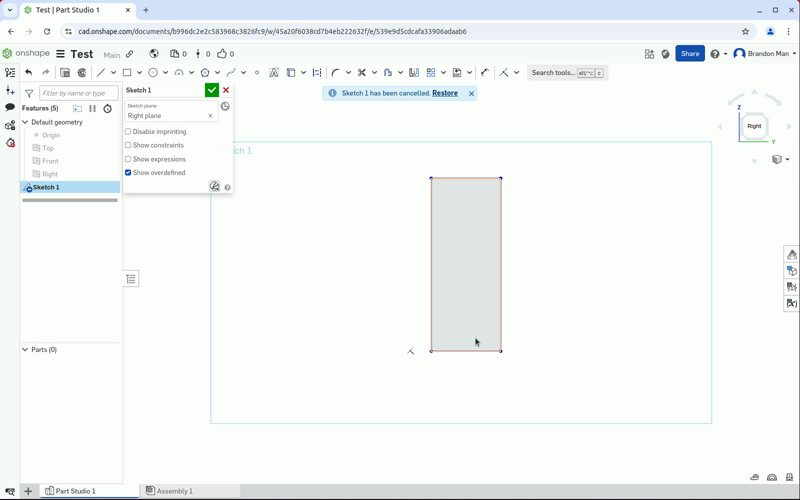
click(475, 337)
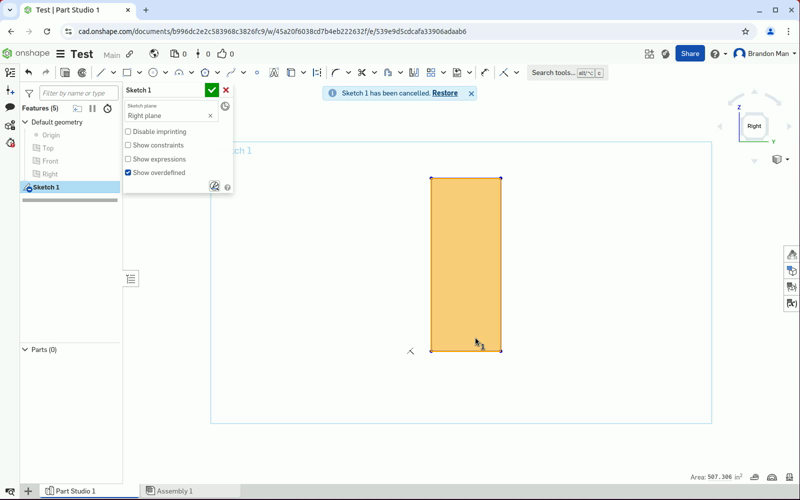
mouse_move(73, 352)
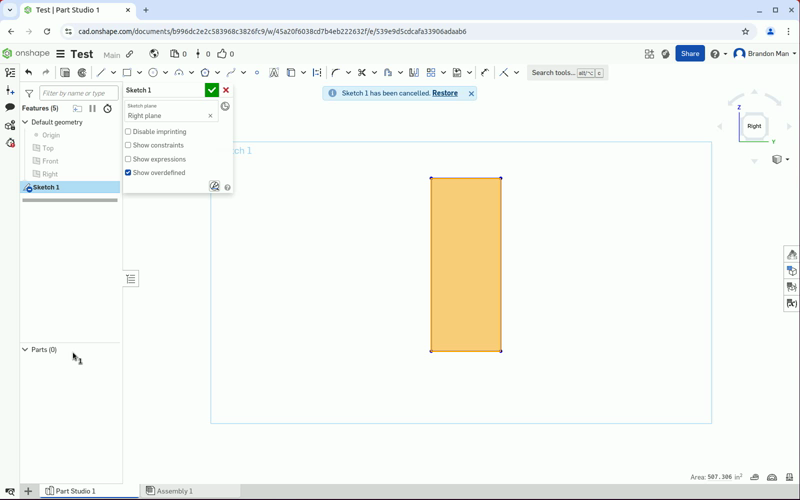
key(shift+y)
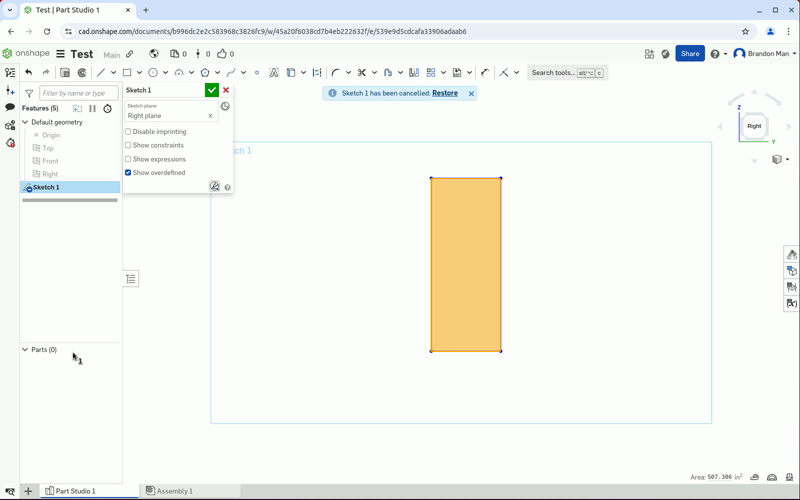
key(shift+e)
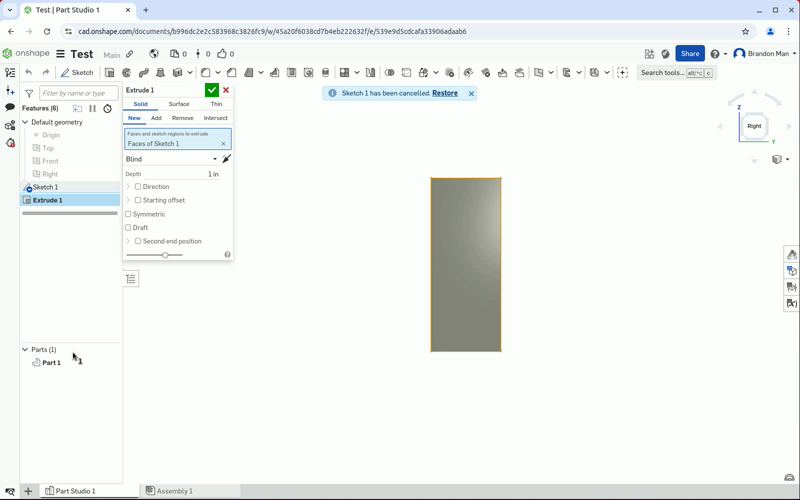
mouse_move(143, 106)
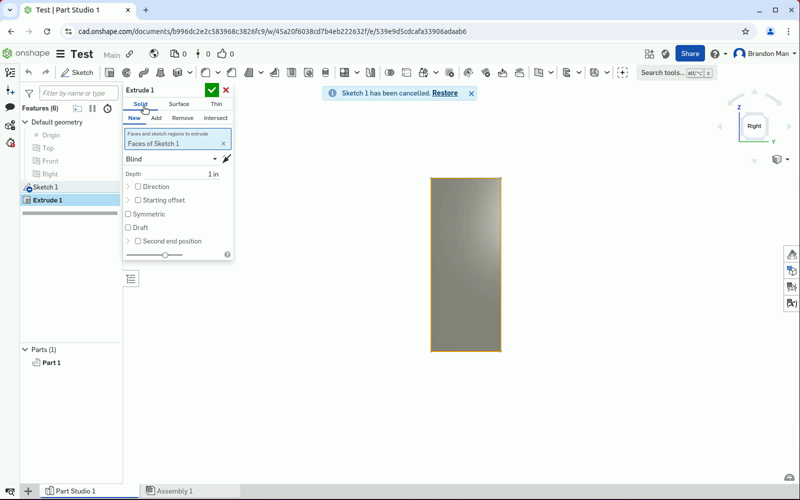
click(143, 106)
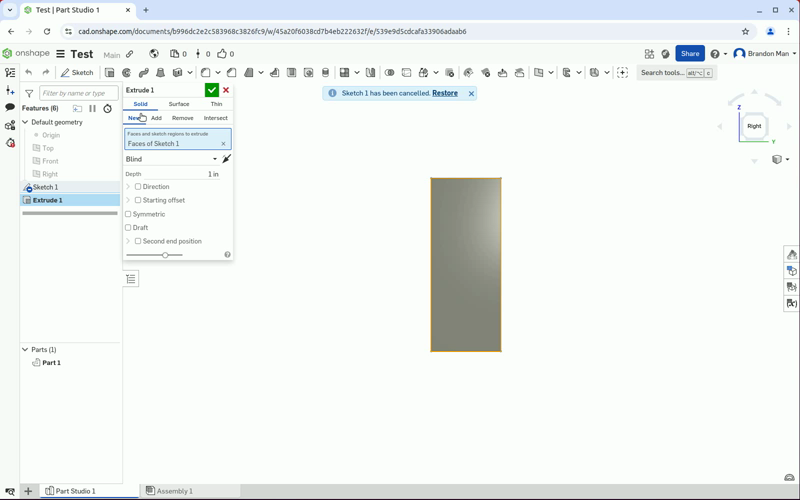
mouse_move(137, 120)
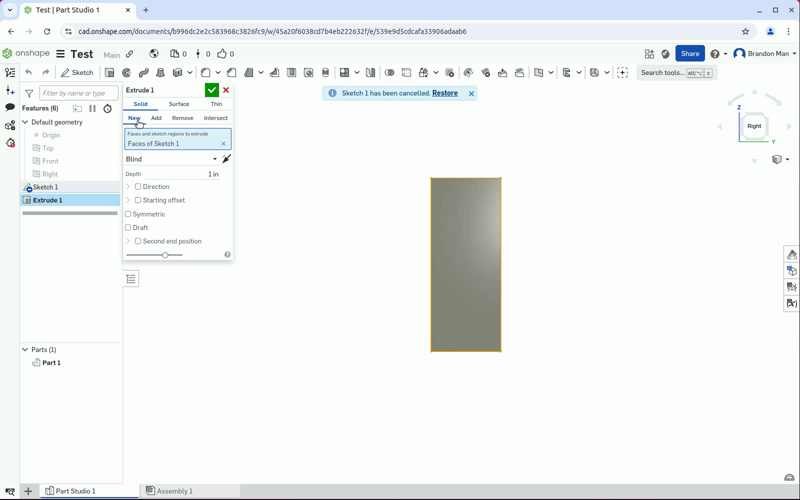
click(137, 120)
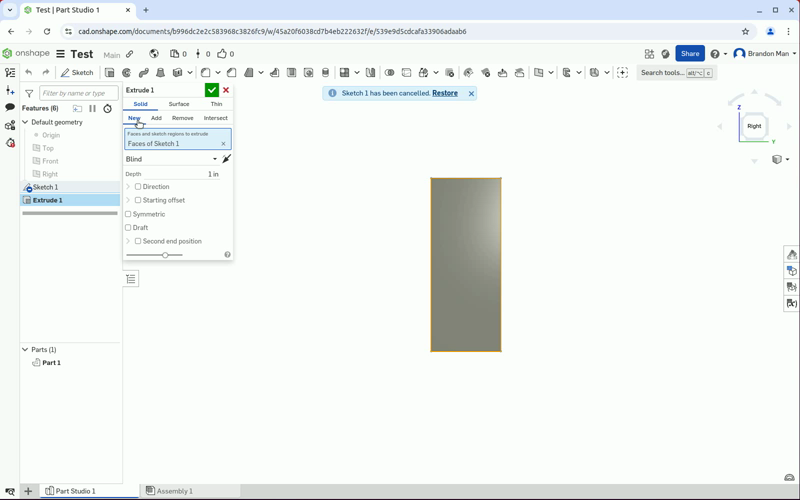
key(tab, 4)
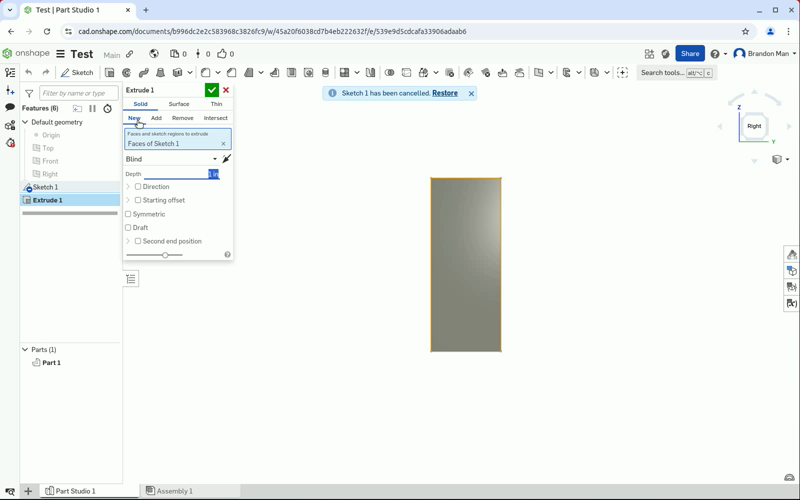
text(2.166)
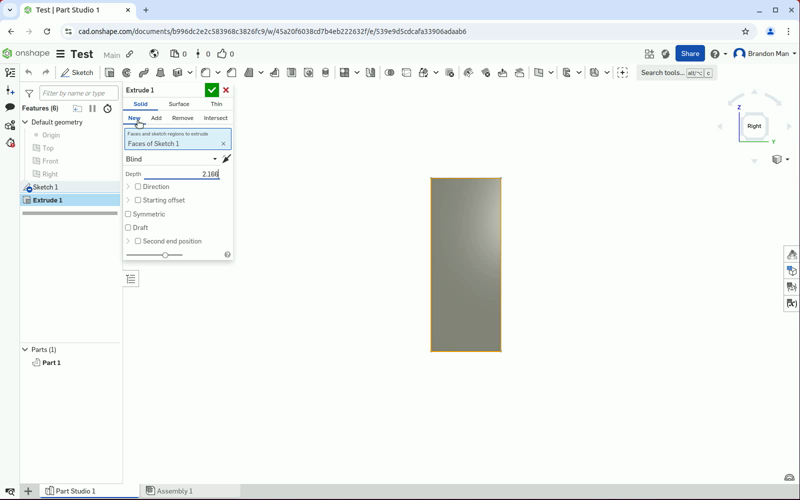
key(enter)
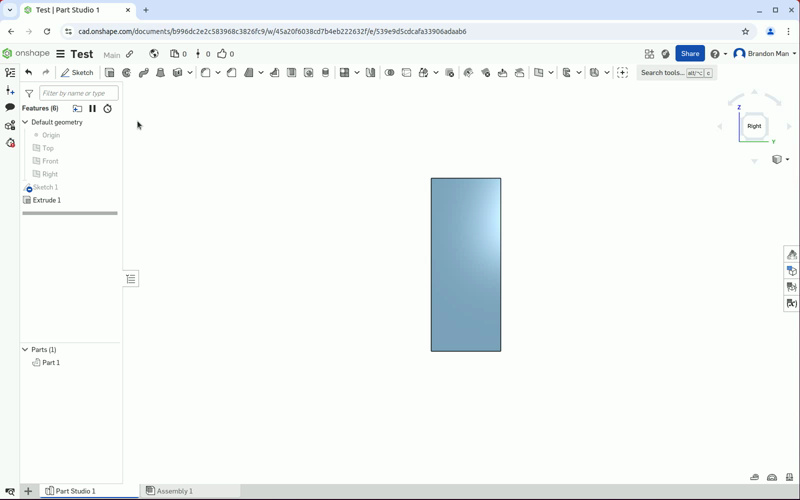
key(shift+h)
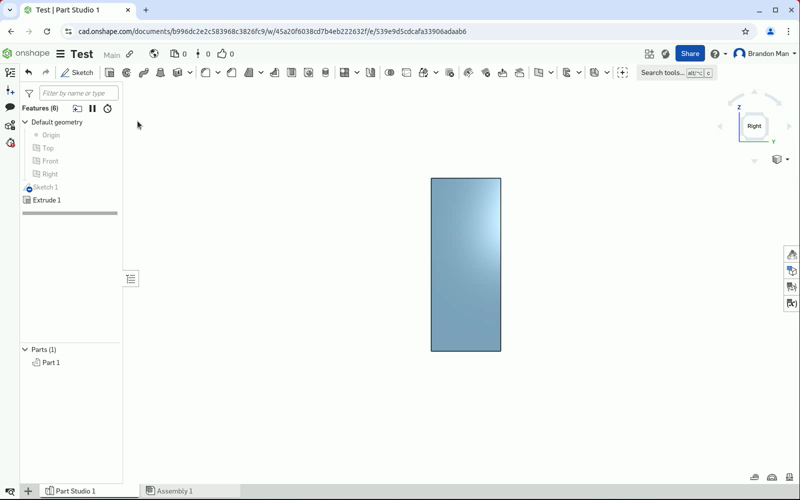
key(shift+h)
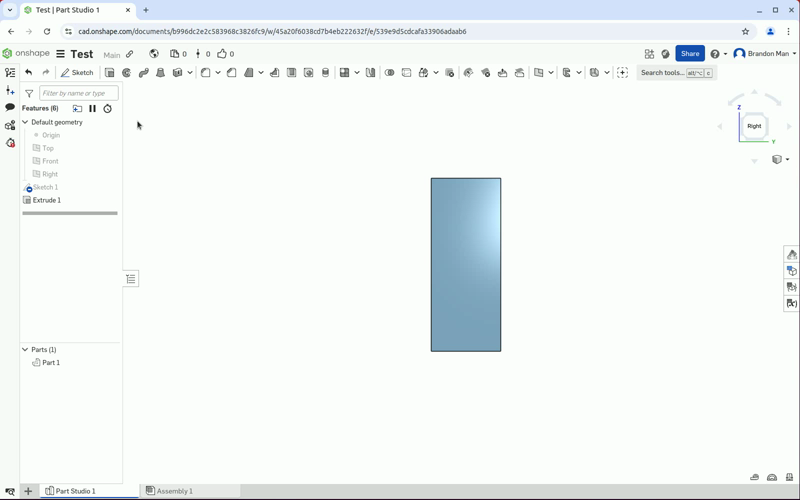
mouse_move(73, 189)
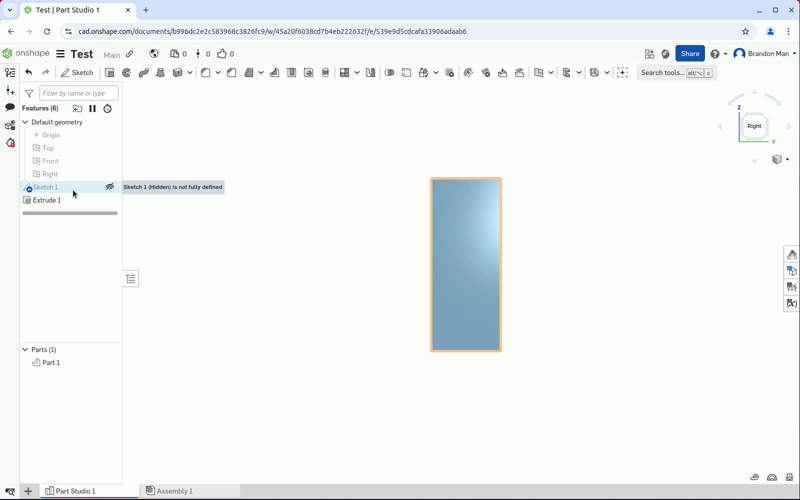
click(73, 189)
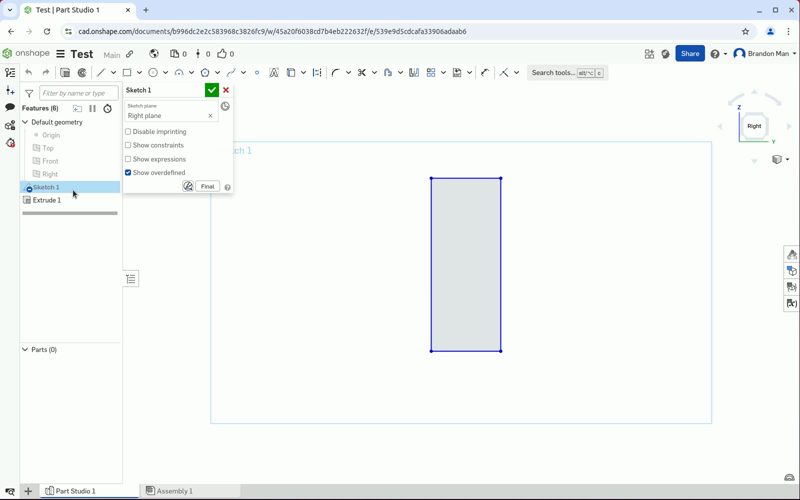
mouse_move(229, 92)
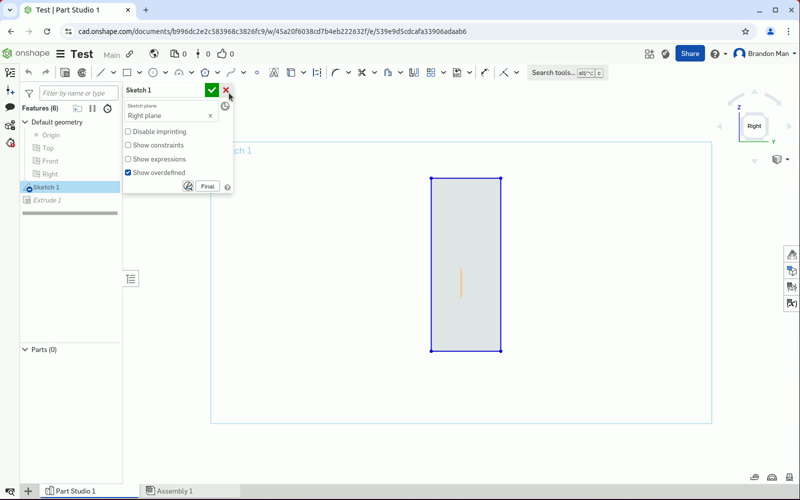
click(229, 92)
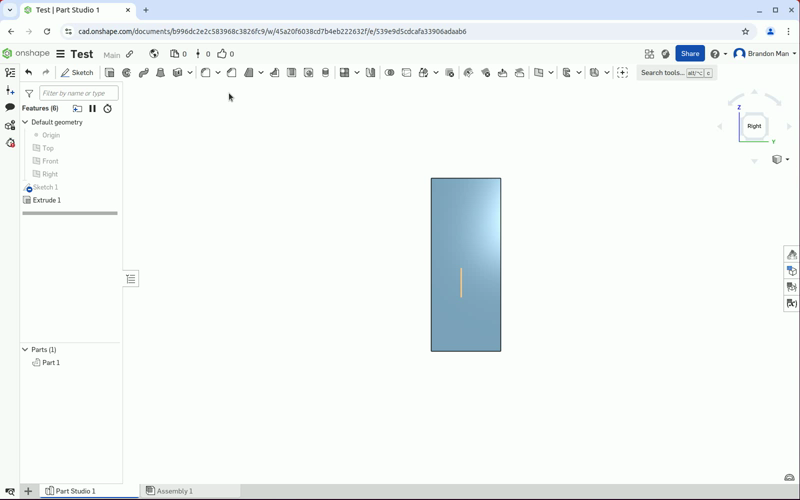
mouse_move(73, 352)
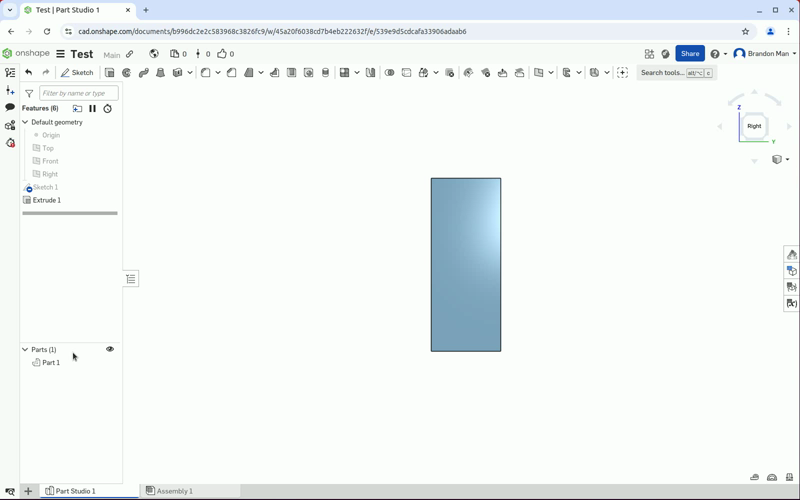
key(y)
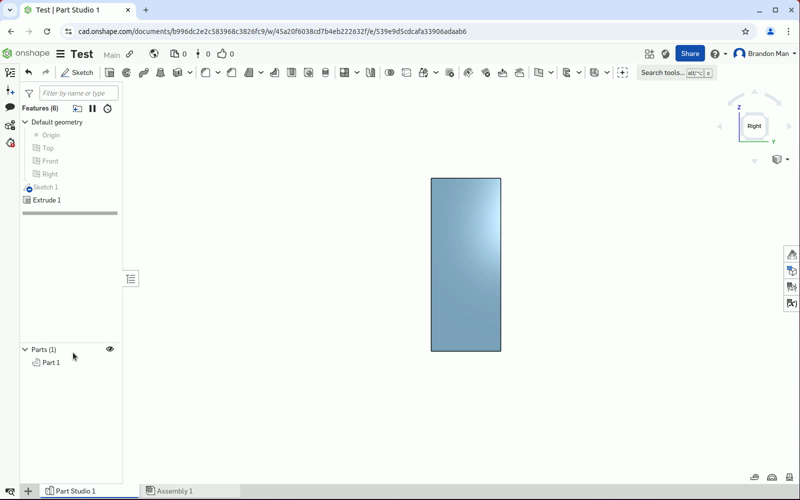
key(shift+p)
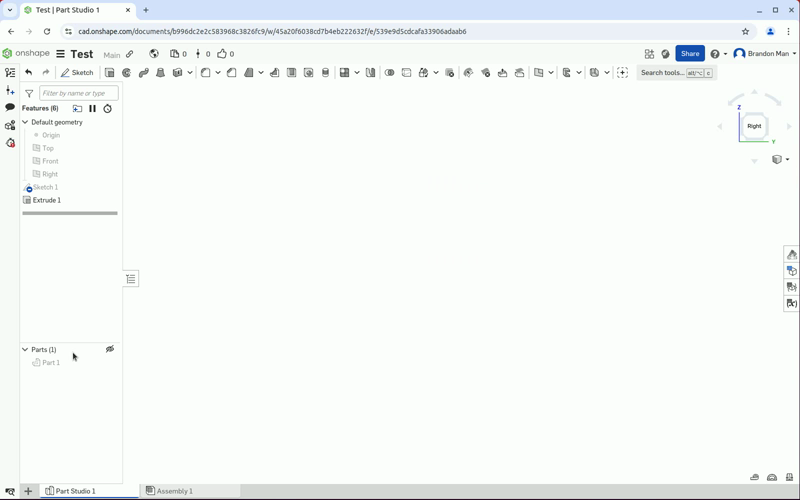
key(space)
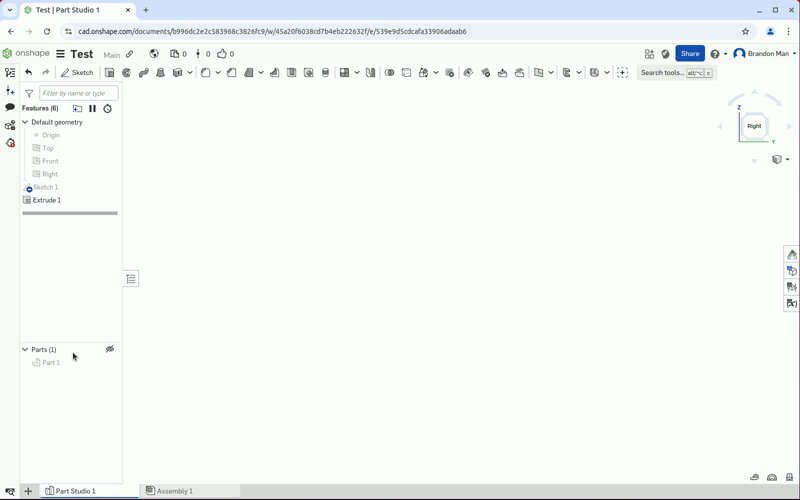
key_down(shift)
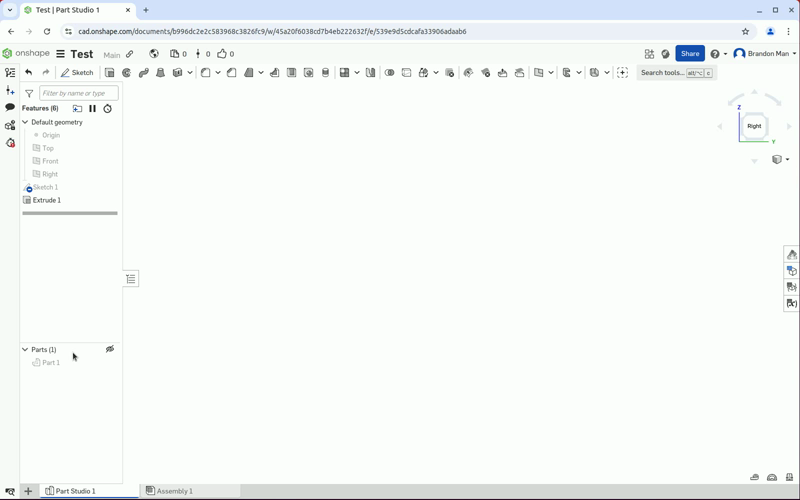
key(right)
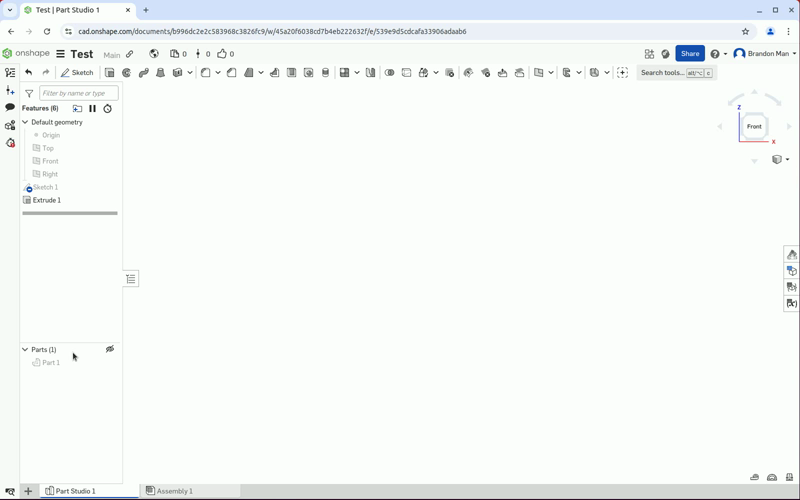
key_up(shift)
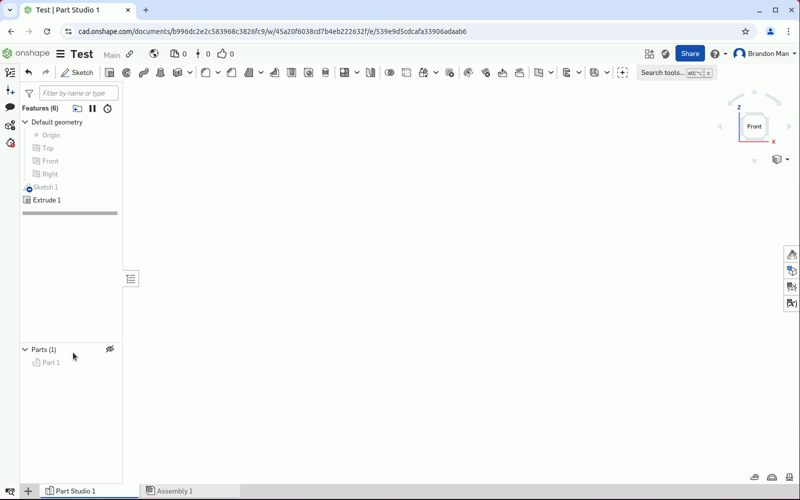
key(space)
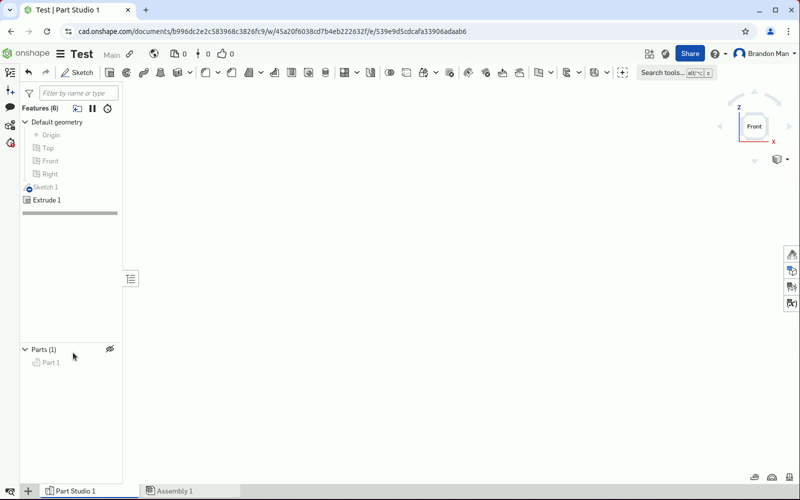
key_down(shift)
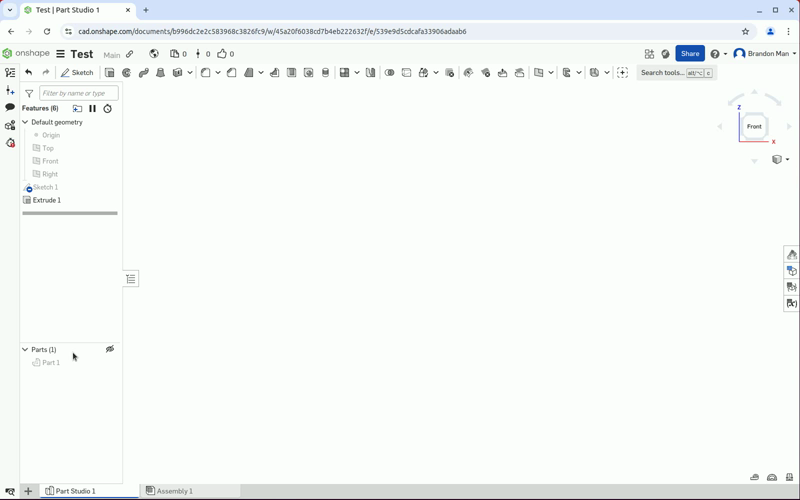
key(down)
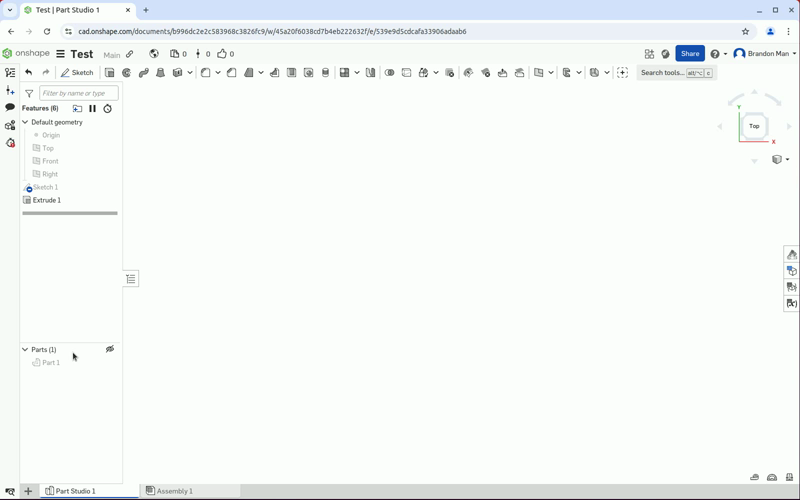
key_up(shift)
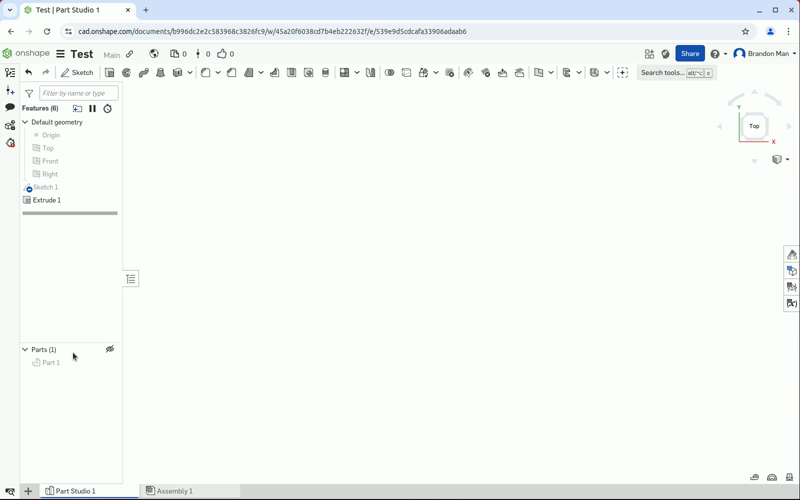
mouse_move(73, 352)
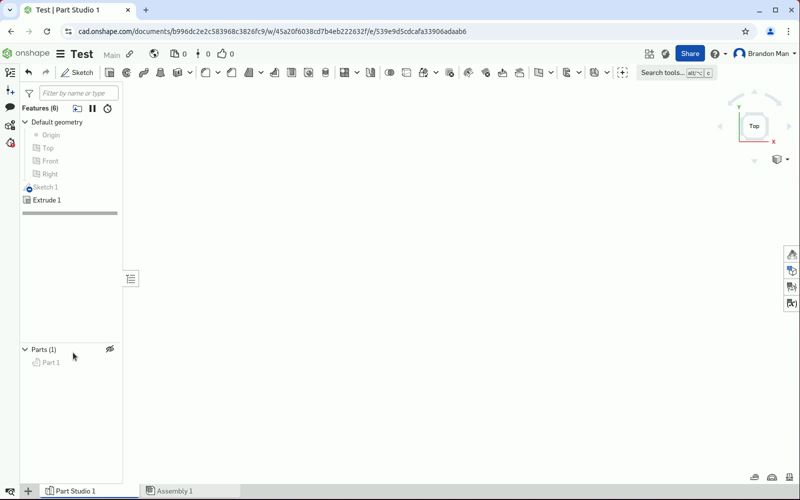
key(shift+y)
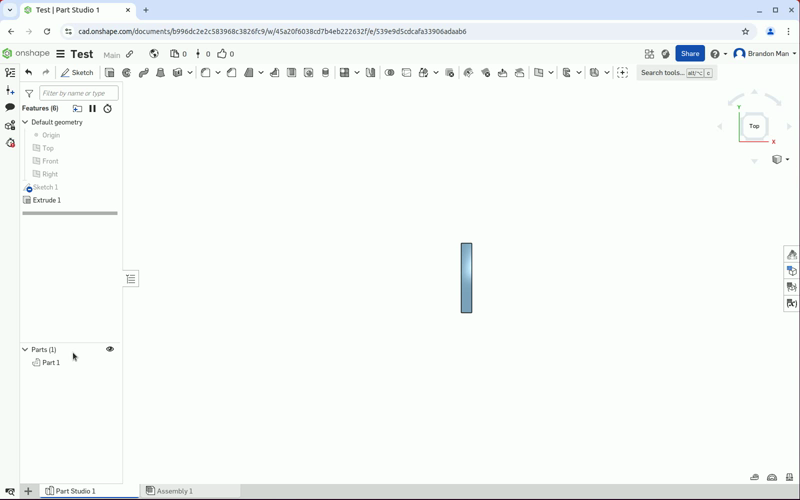
mouse_move(541, 75)
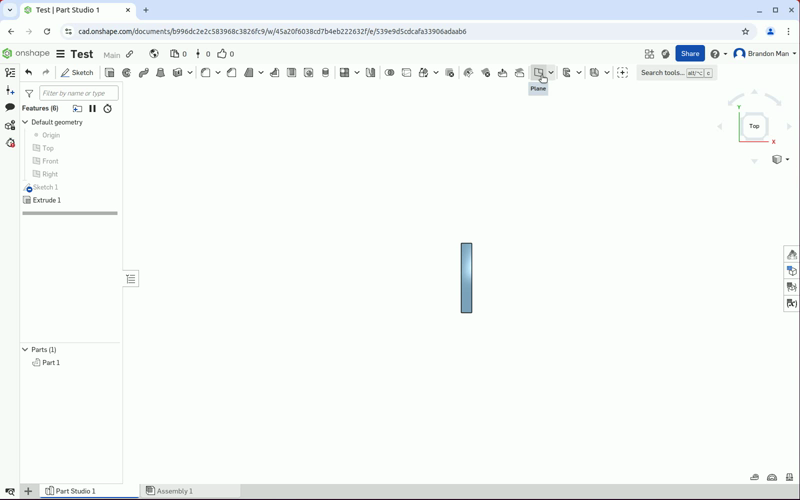
click(541, 75)
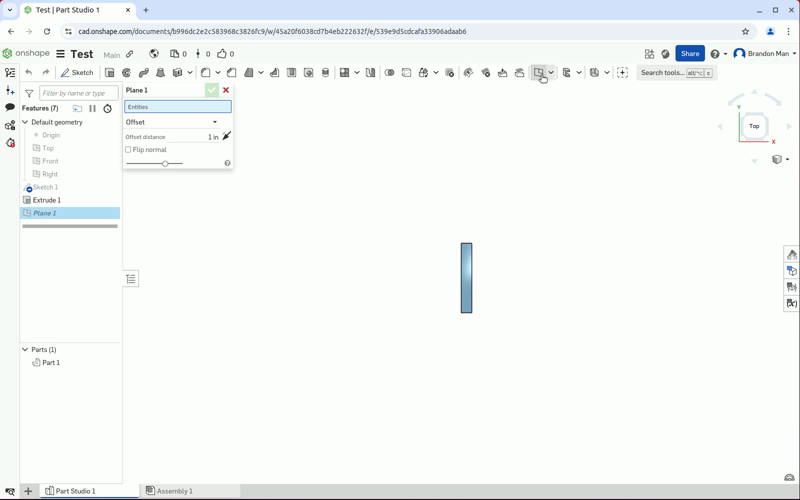
mouse_move(73, 150)
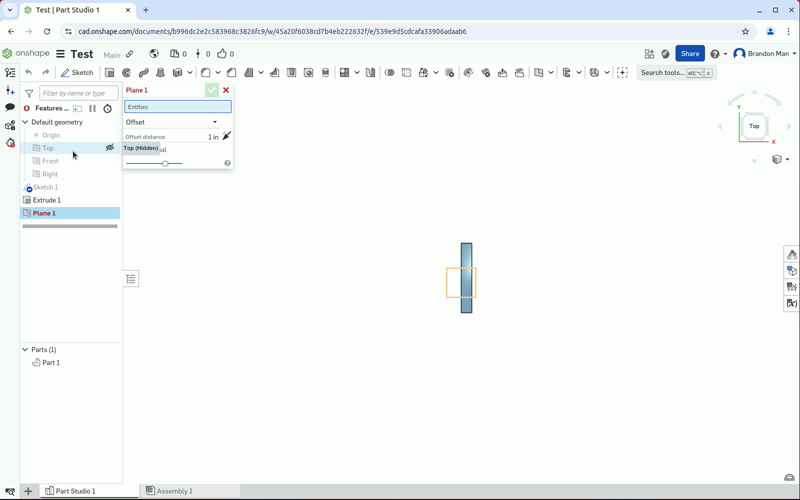
click(73, 150)
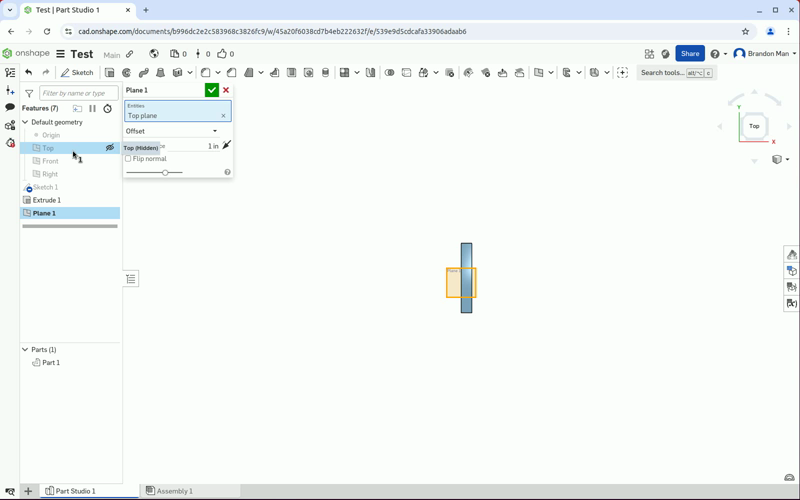
key(tab, 2)
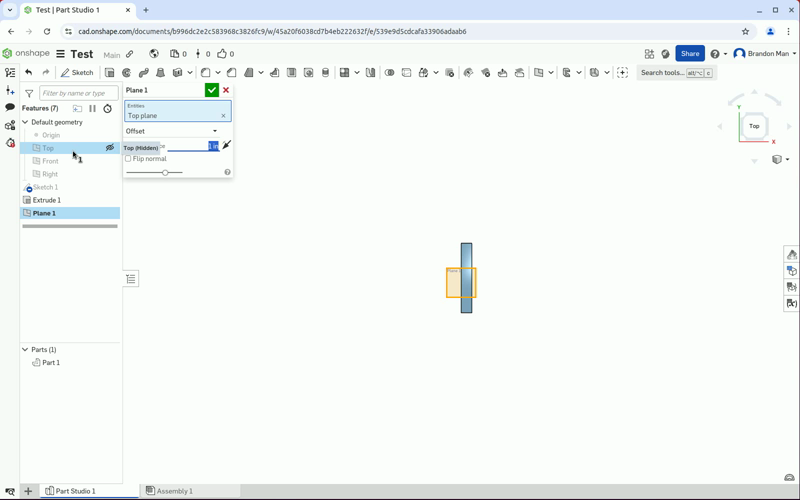
text(21.66)
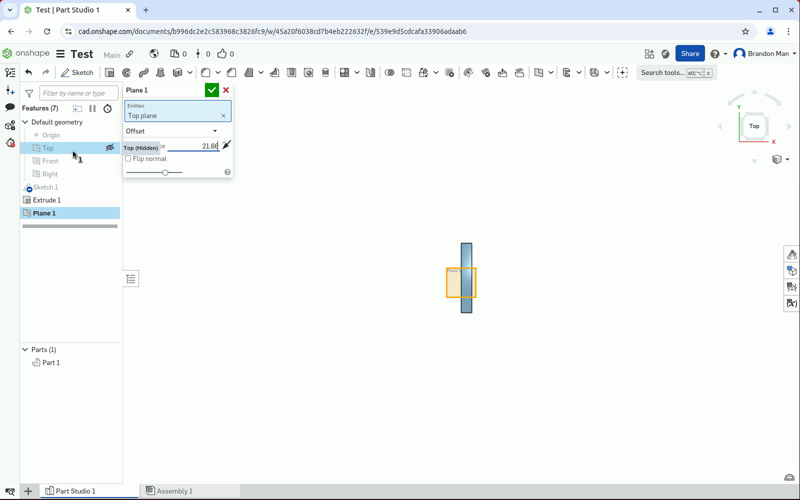
key(enter, 2)
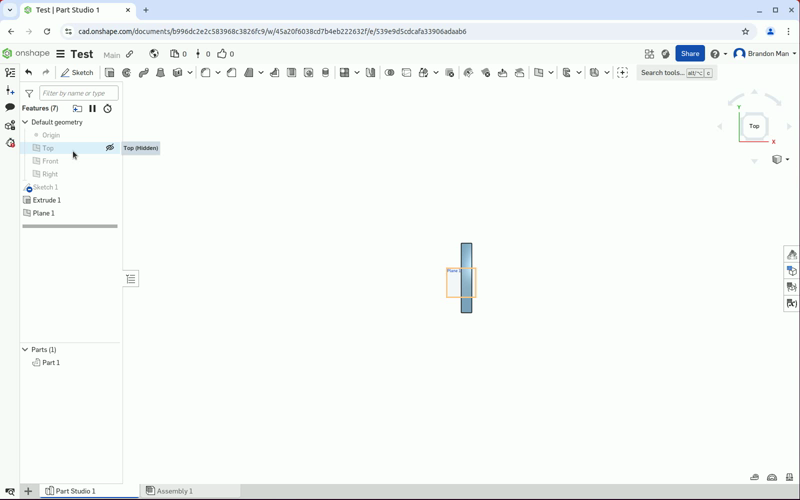
key(shift+s)
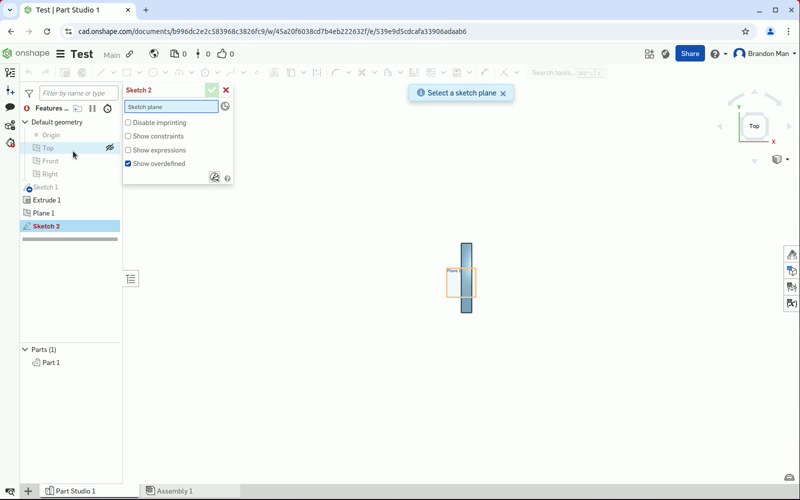
mouse_move(73, 215)
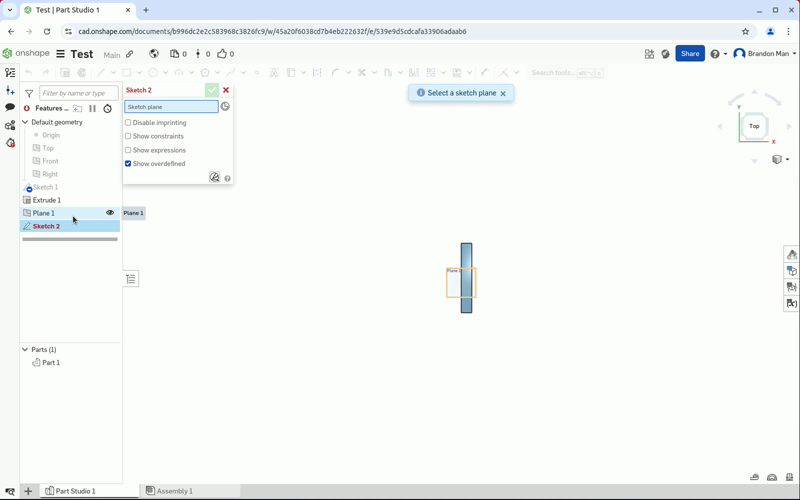
click(73, 215)
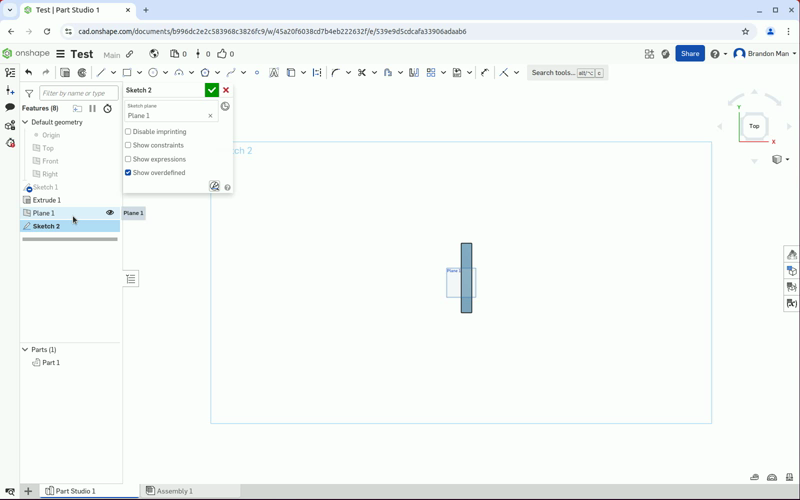
mouse_move(73, 352)
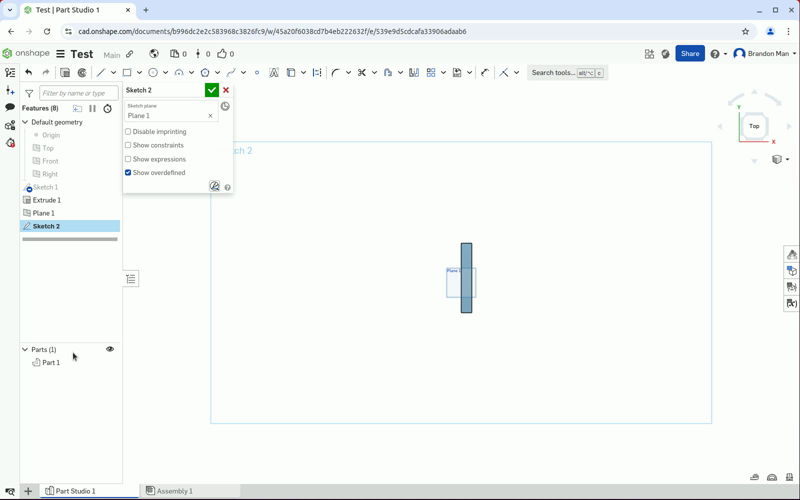
key(y)
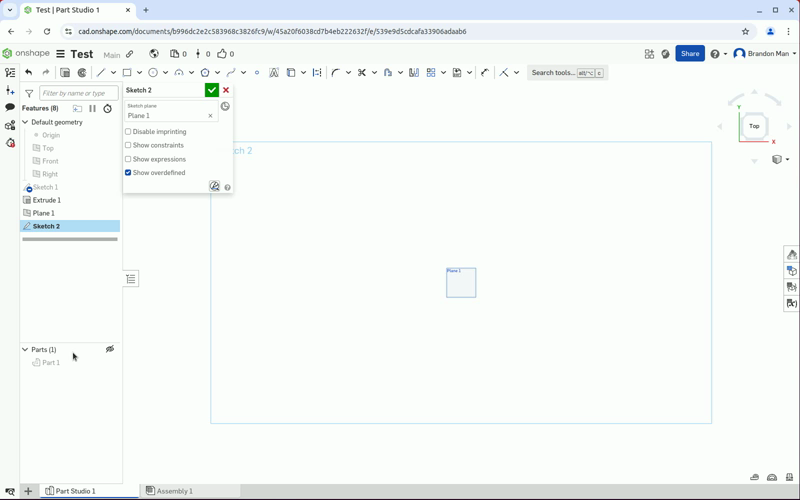
key(c)
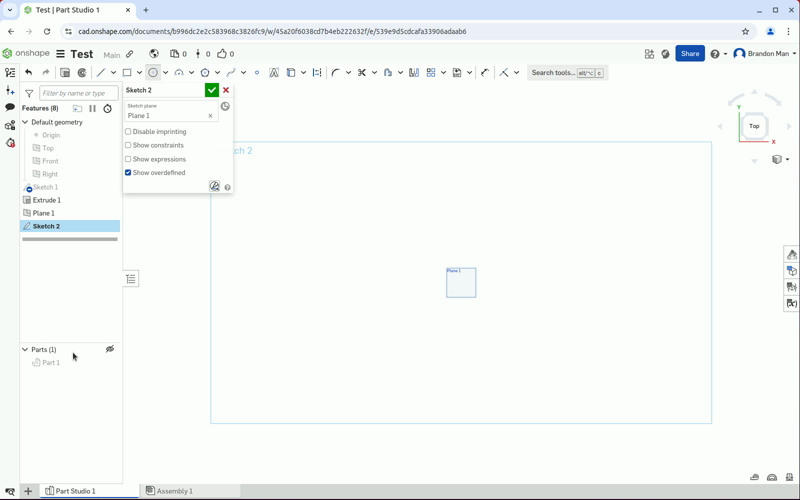
key_down(shift)
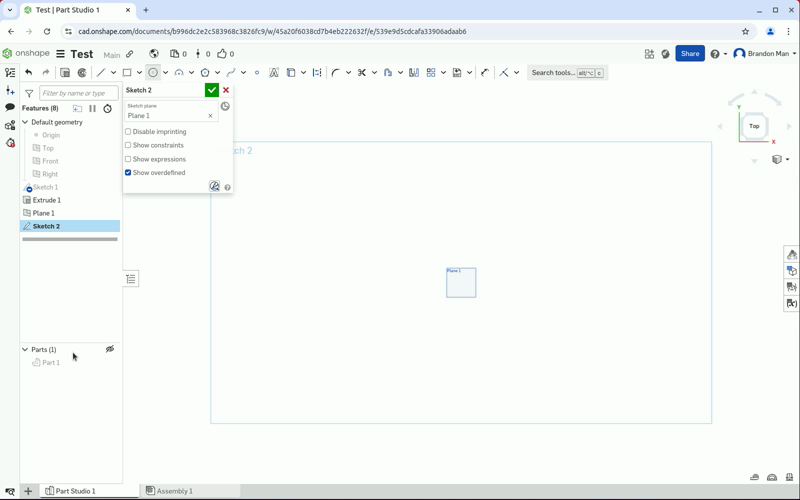
mouse_move(466, 297)
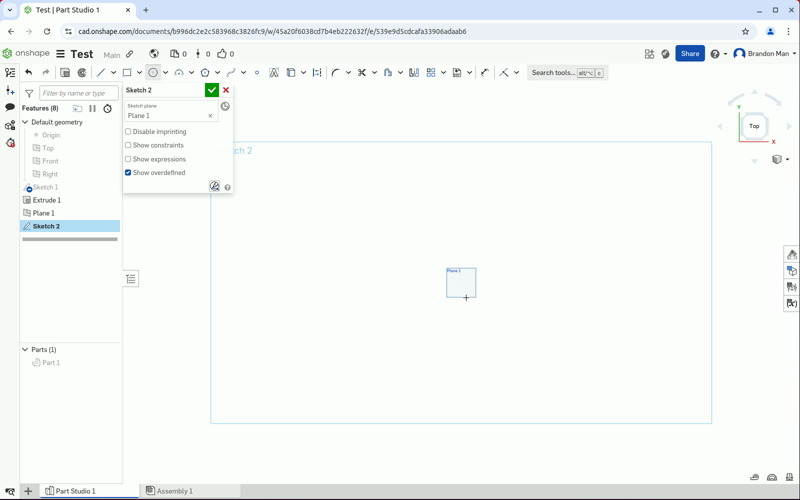
click(466, 297)
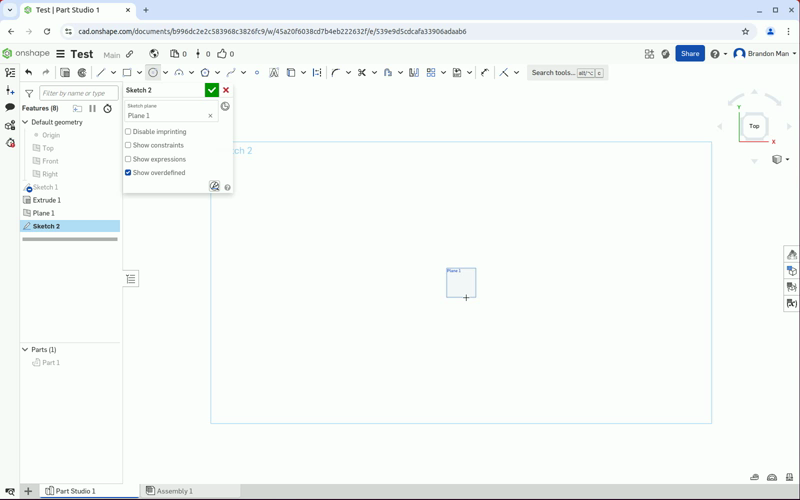
key_up(shift)
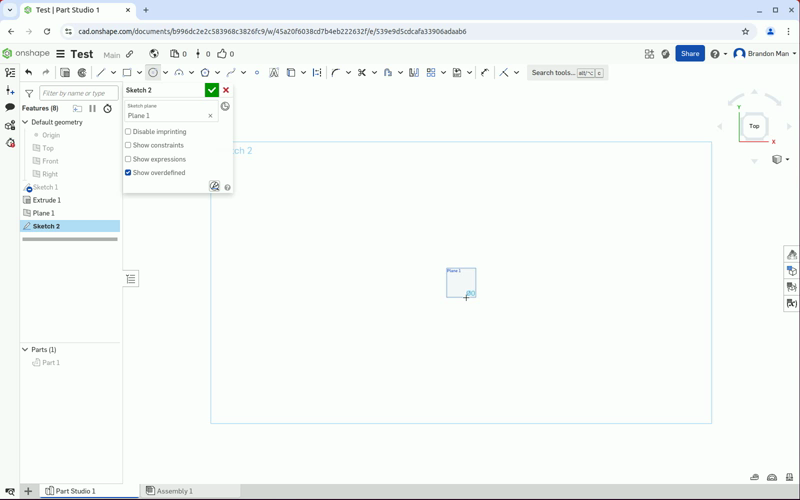
mouse_move(468, 297)
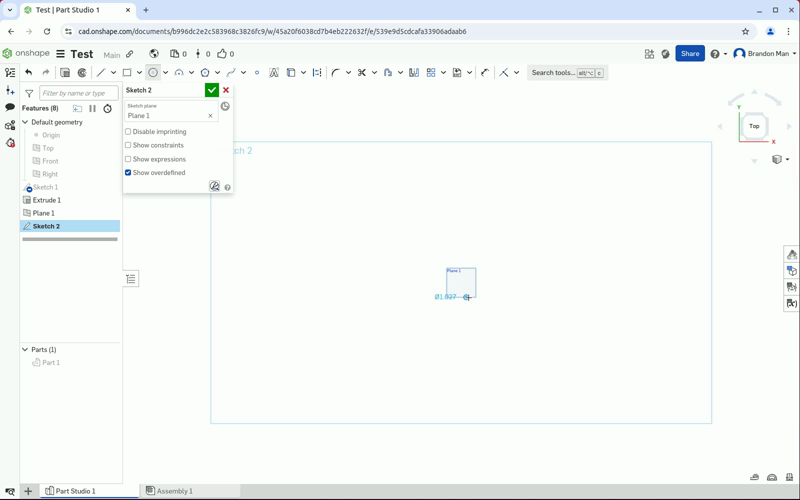
scroll(6)
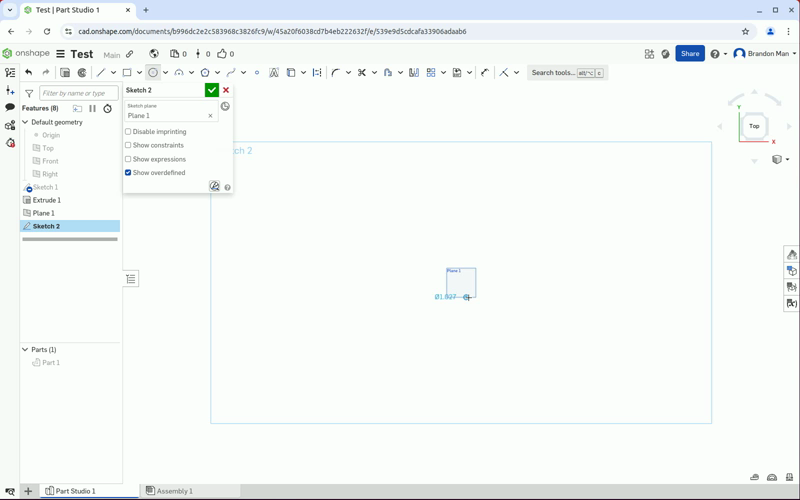
scroll(6)
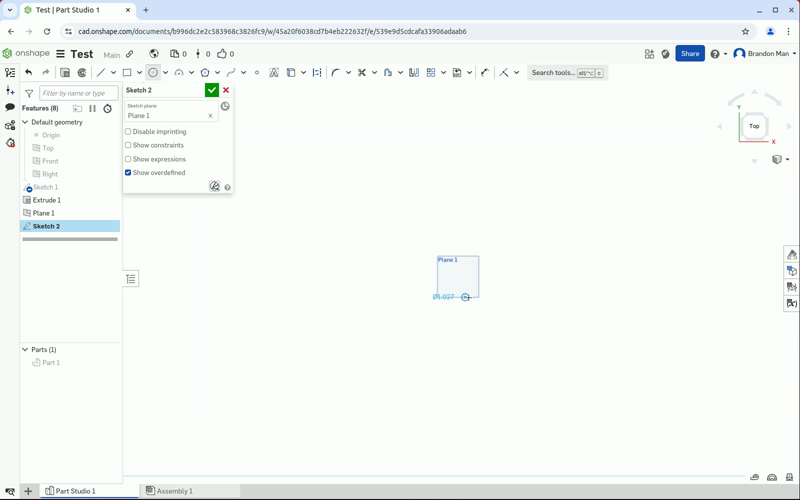
scroll(6)
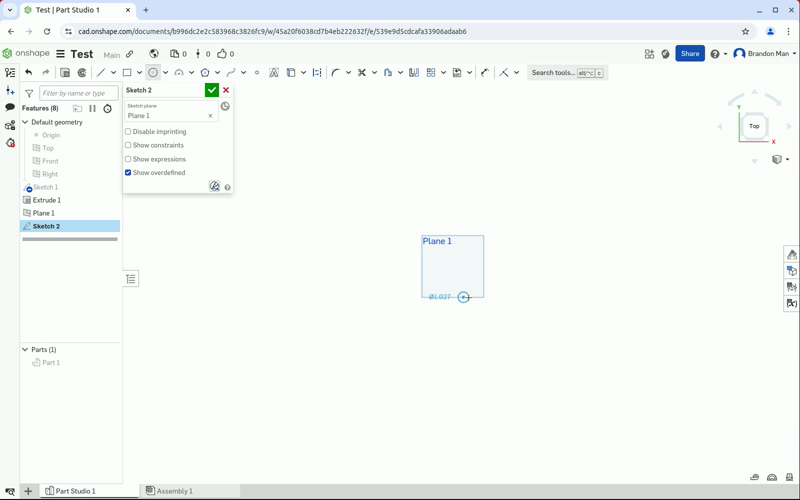
scroll(6)
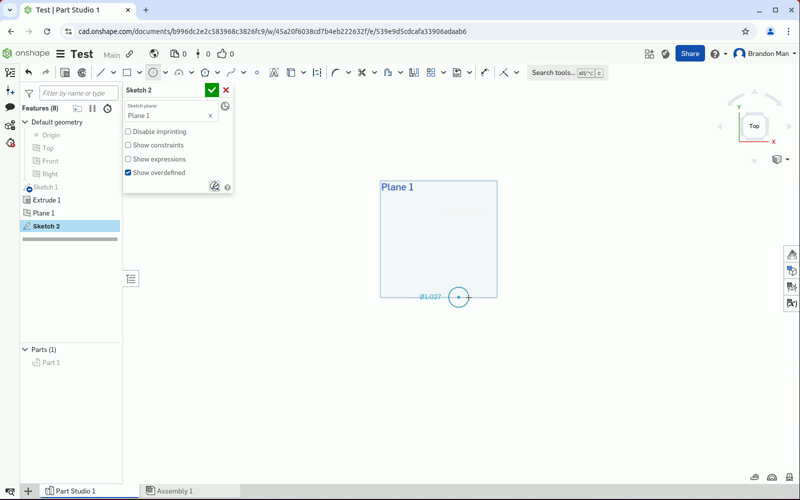
scroll(6)
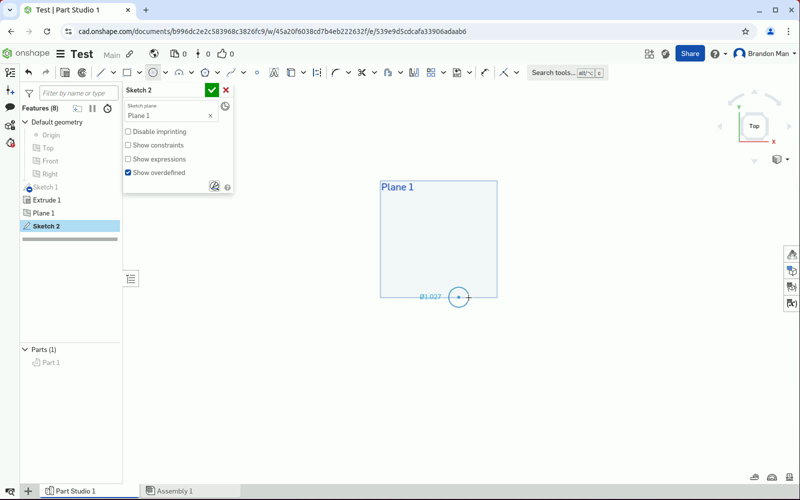
scroll(6)
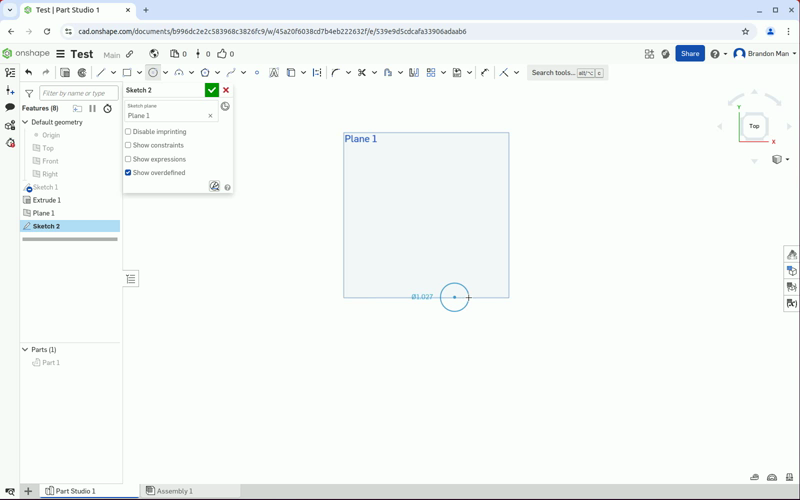
scroll(6)
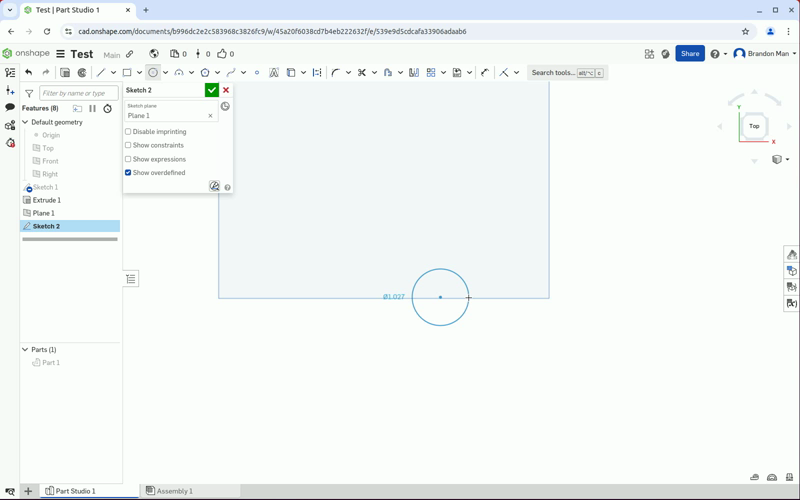
click(468, 297)
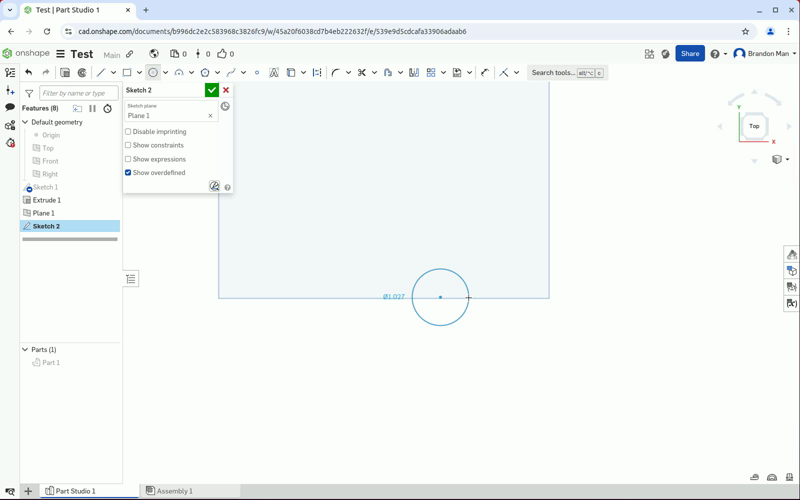
scroll(-6)
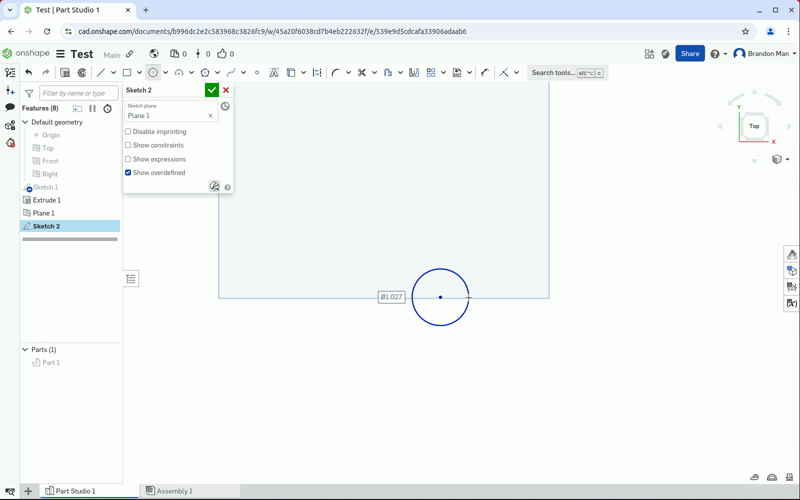
scroll(-6)
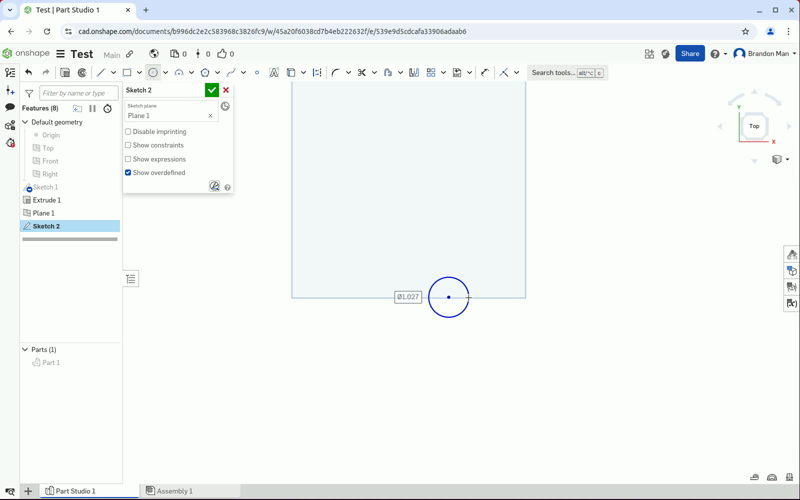
scroll(-6)
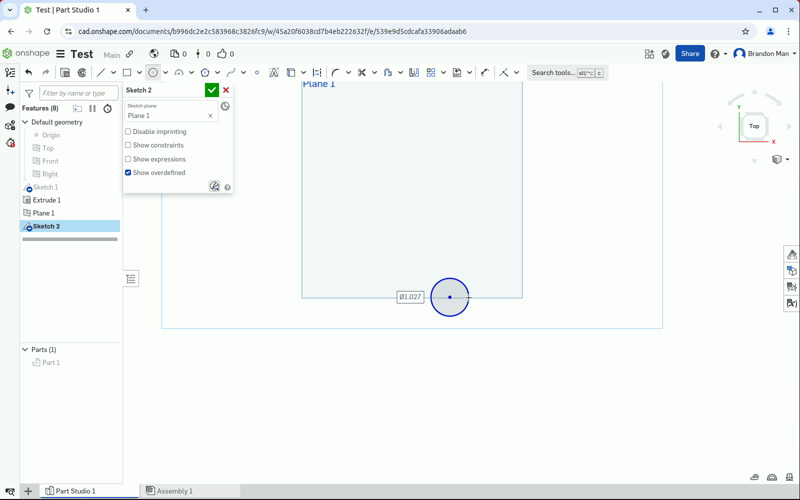
scroll(-6)
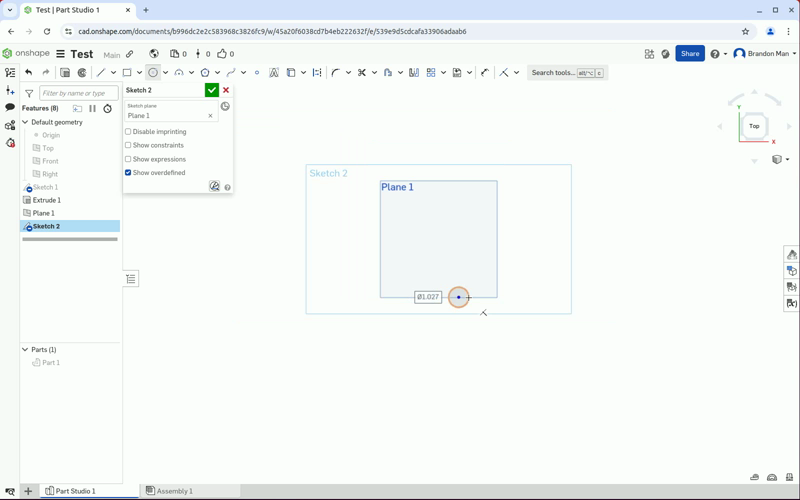
scroll(-6)
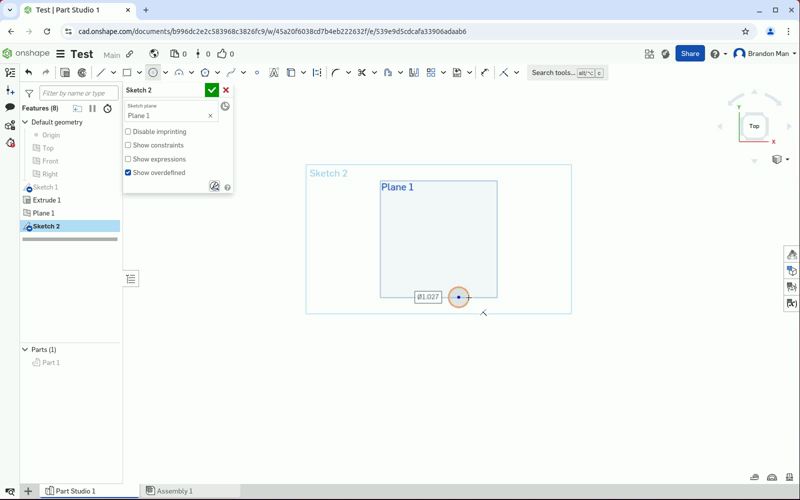
scroll(-6)
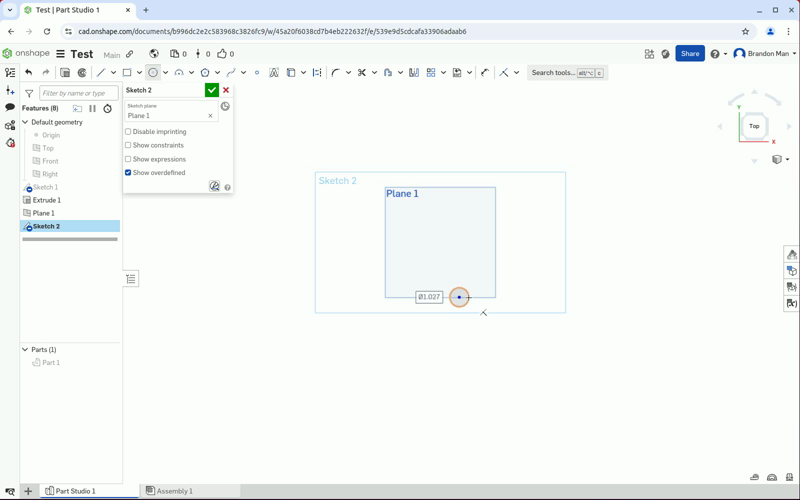
scroll(-6)
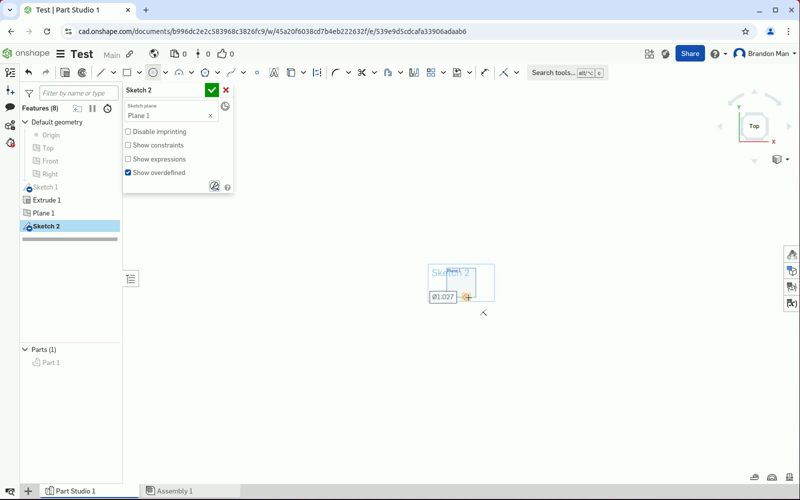
key(esc)
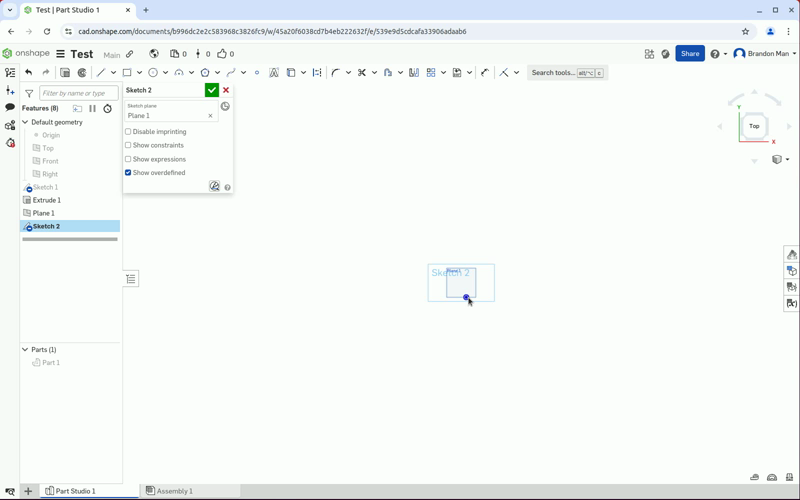
mouse_move(465, 298)
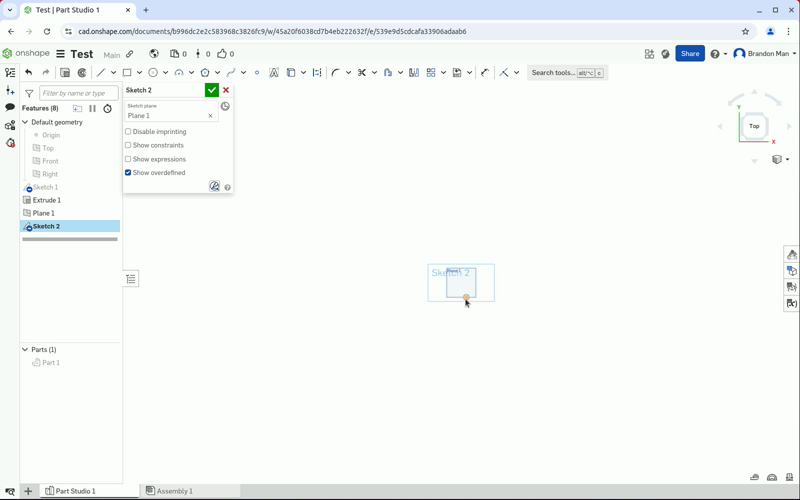
scroll(6)
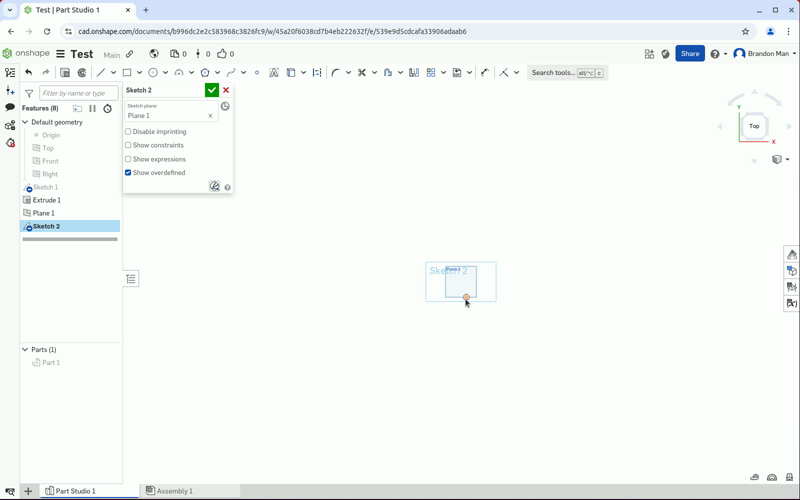
scroll(6)
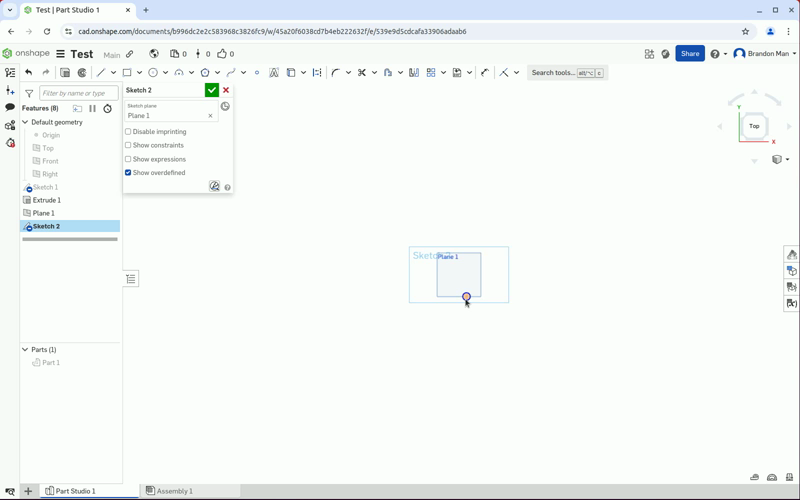
scroll(6)
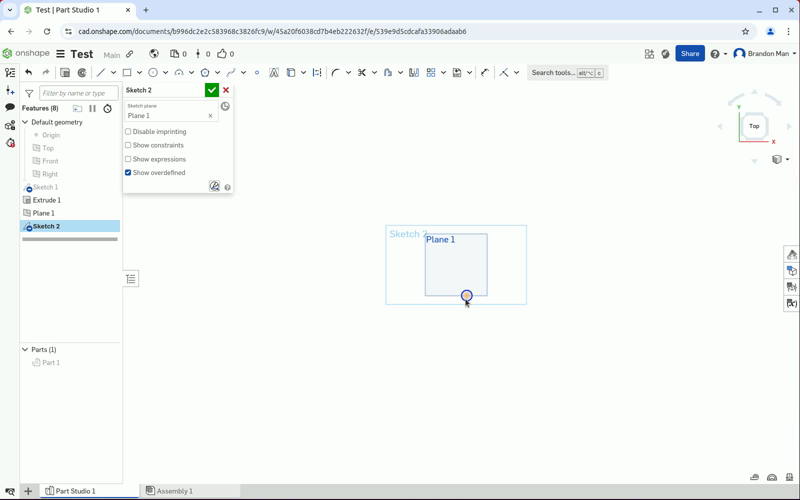
scroll(6)
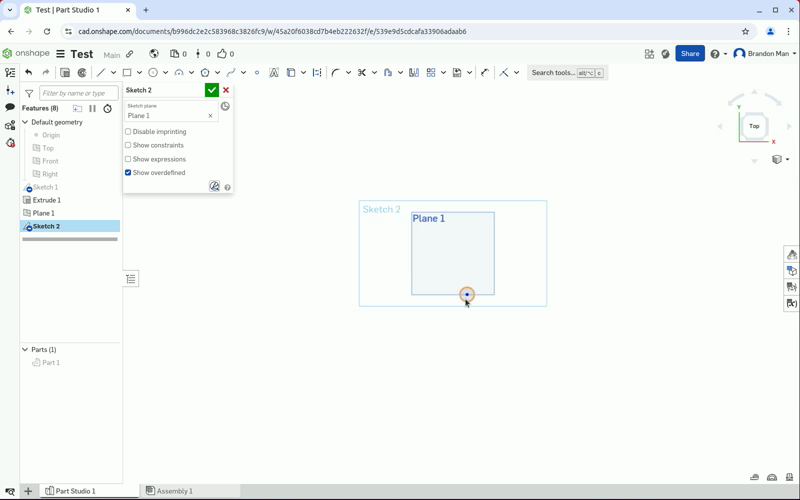
scroll(6)
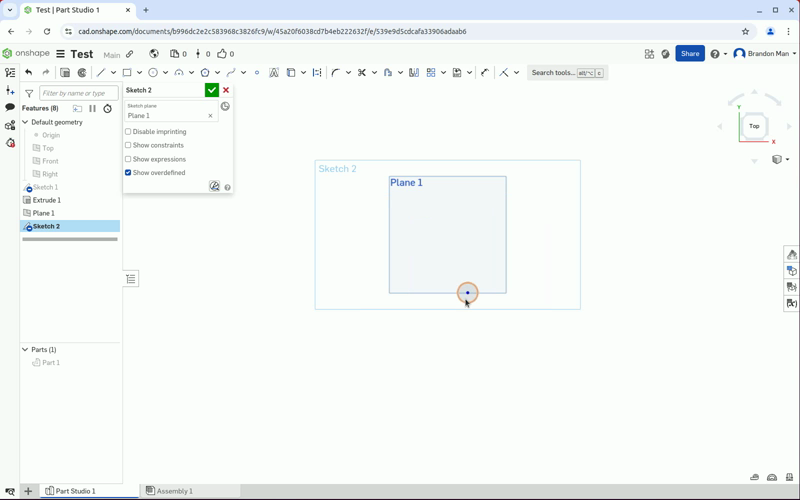
scroll(6)
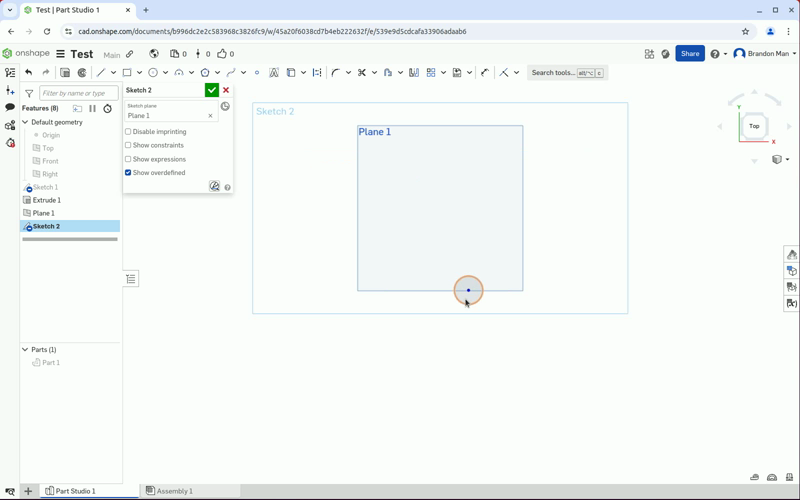
scroll(6)
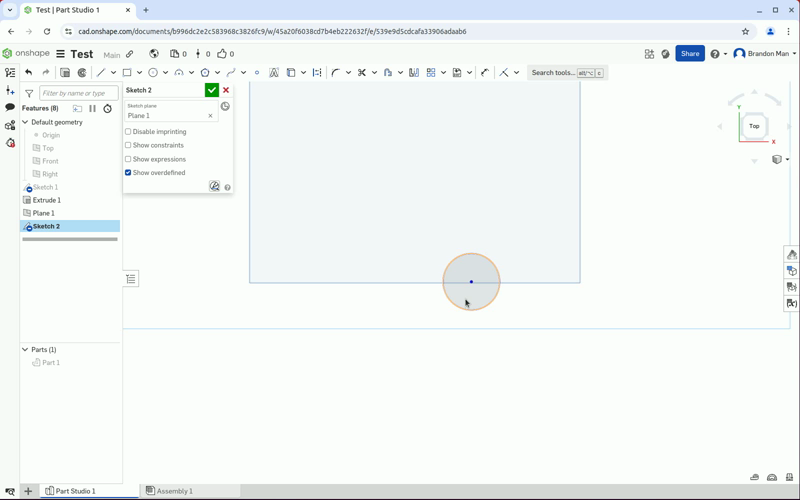
click(465, 298)
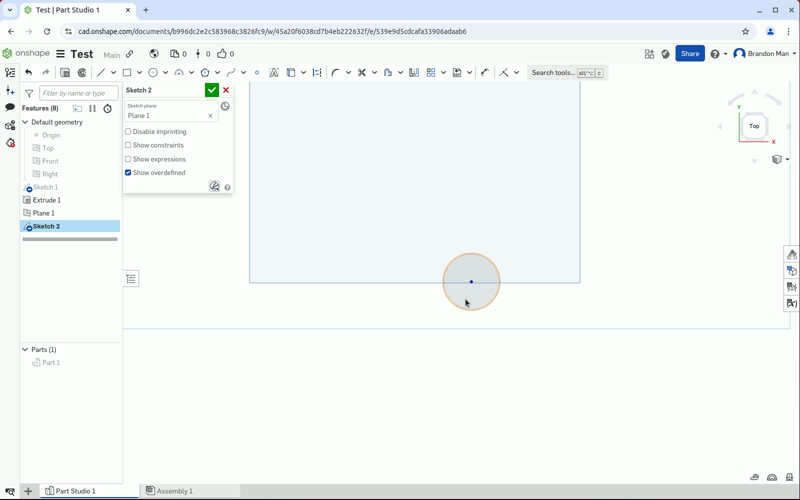
scroll(-6)
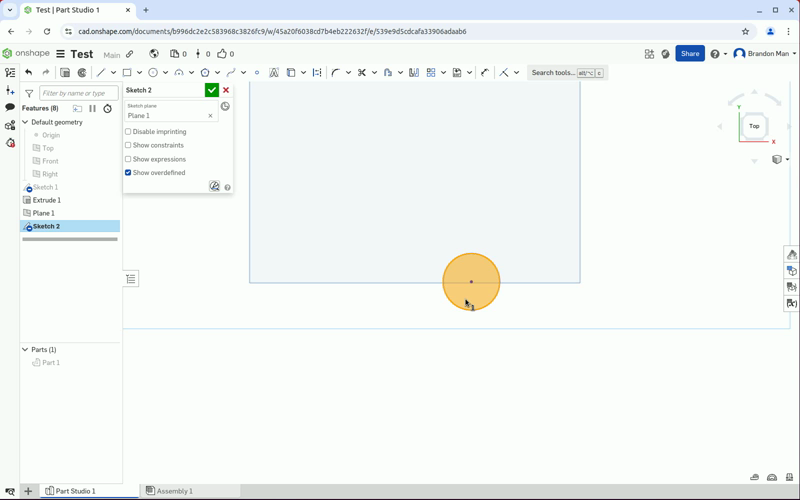
scroll(-6)
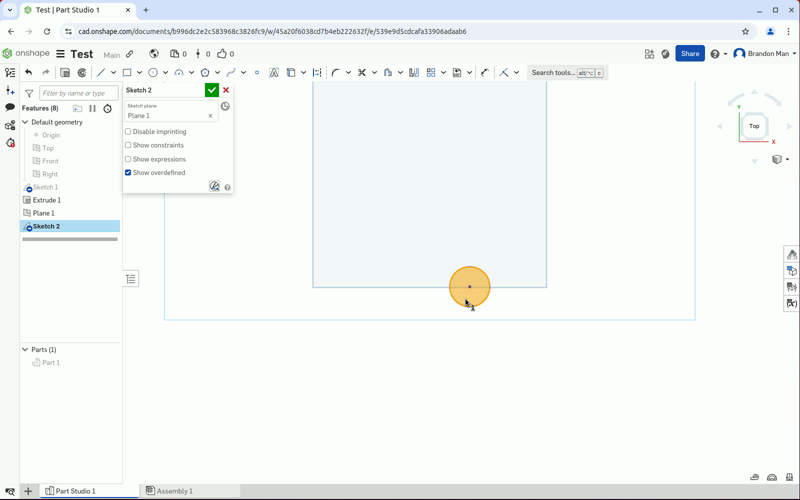
scroll(-6)
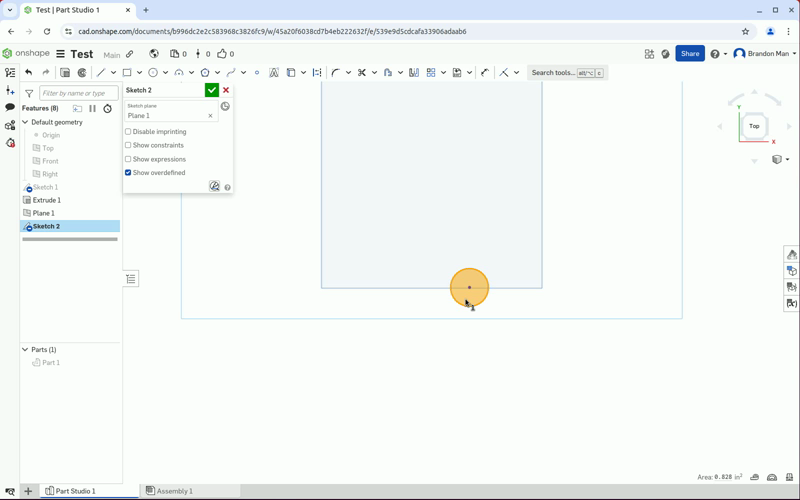
scroll(-6)
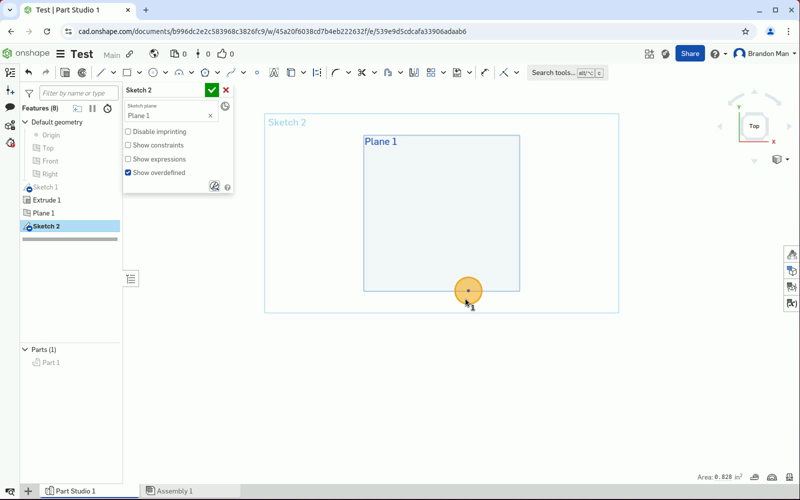
scroll(-6)
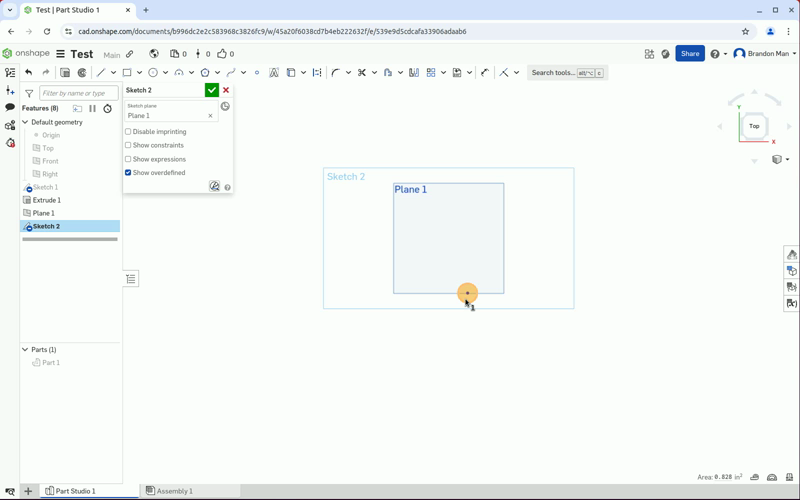
scroll(-6)
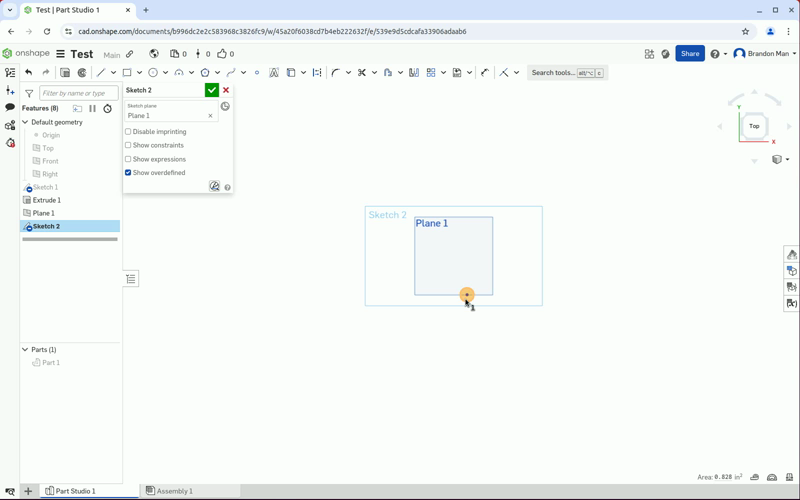
scroll(-6)
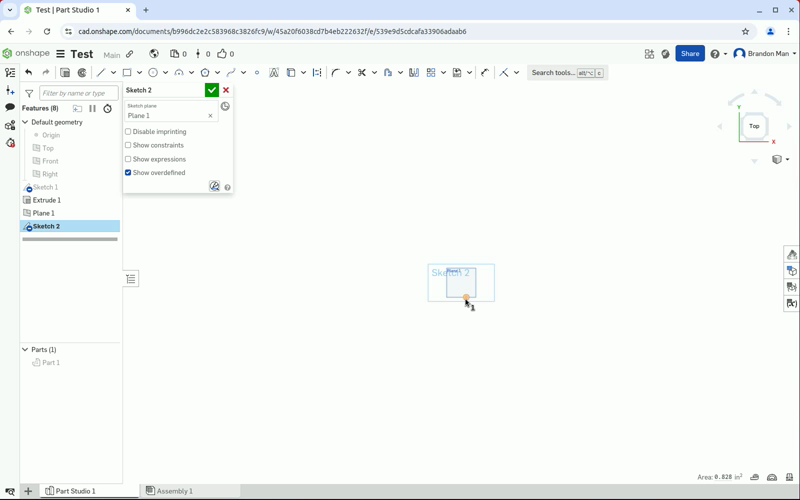
mouse_move(73, 352)
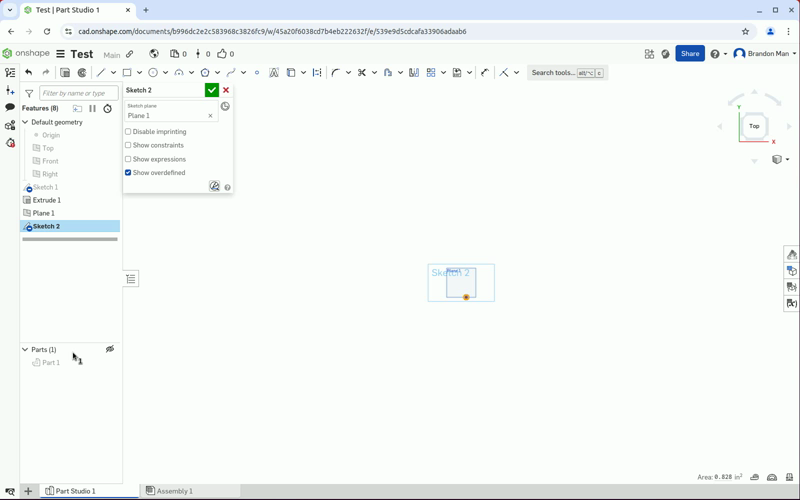
key(shift+y)
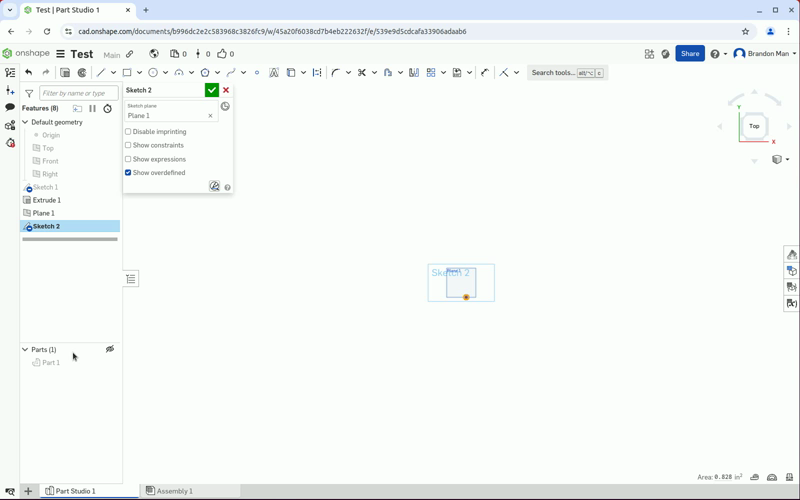
key(shift+e)
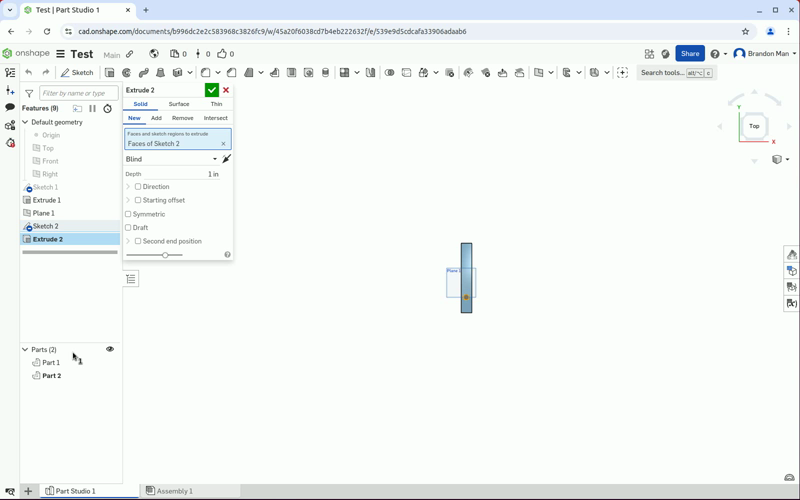
mouse_move(143, 106)
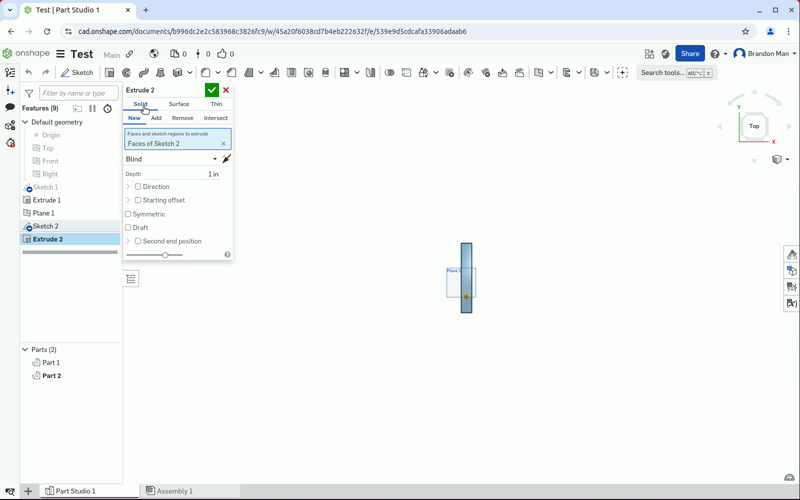
click(143, 106)
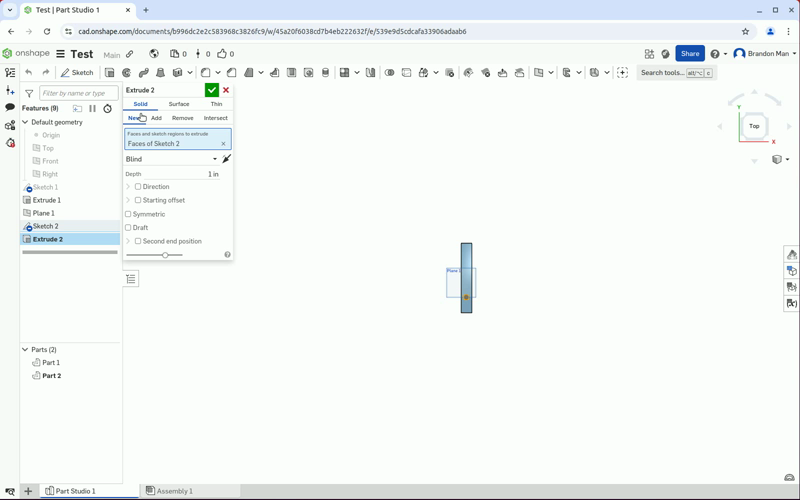
mouse_move(137, 120)
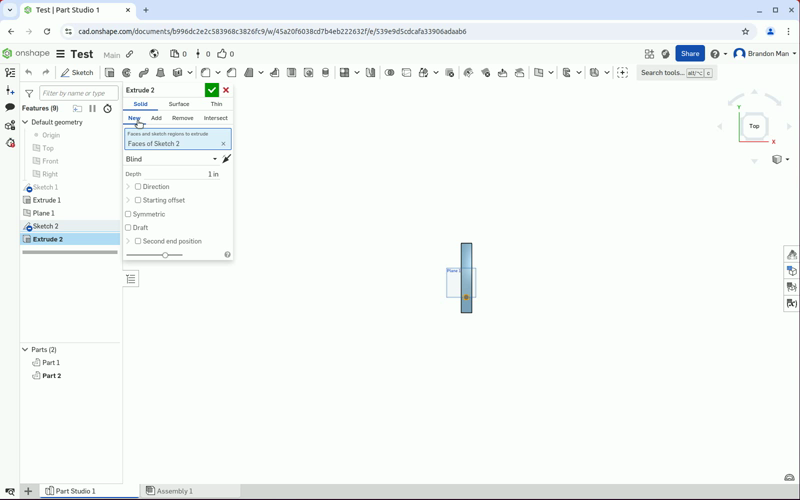
click(137, 120)
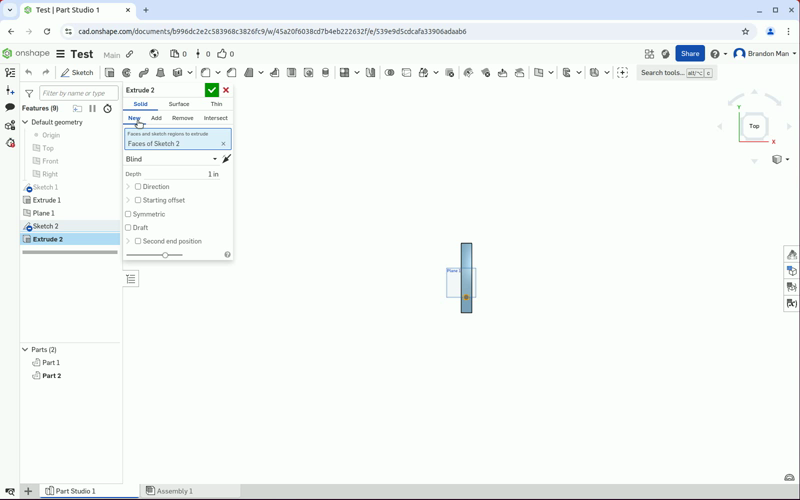
key(tab, 4)
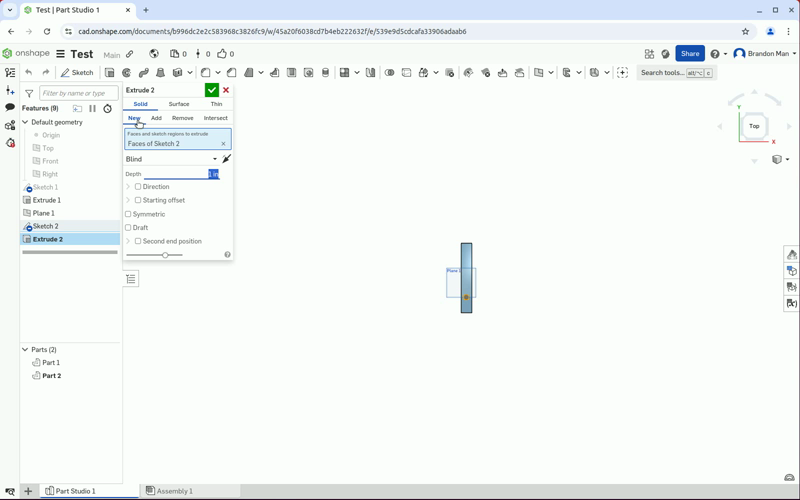
text(1.444)
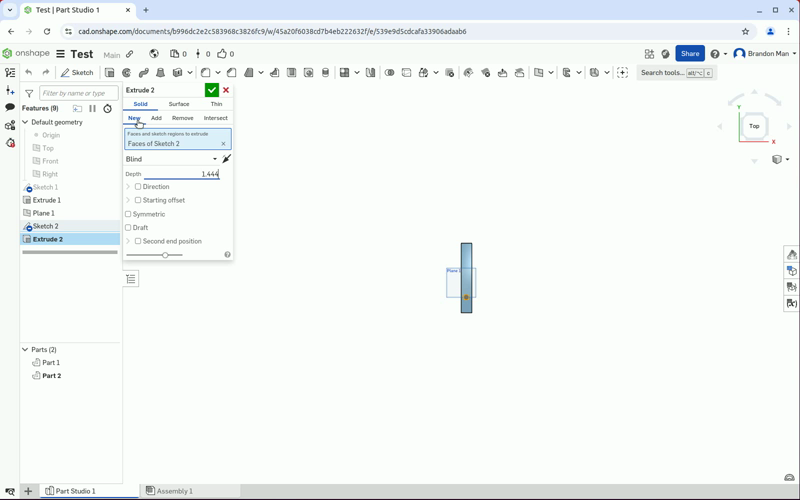
key(enter)
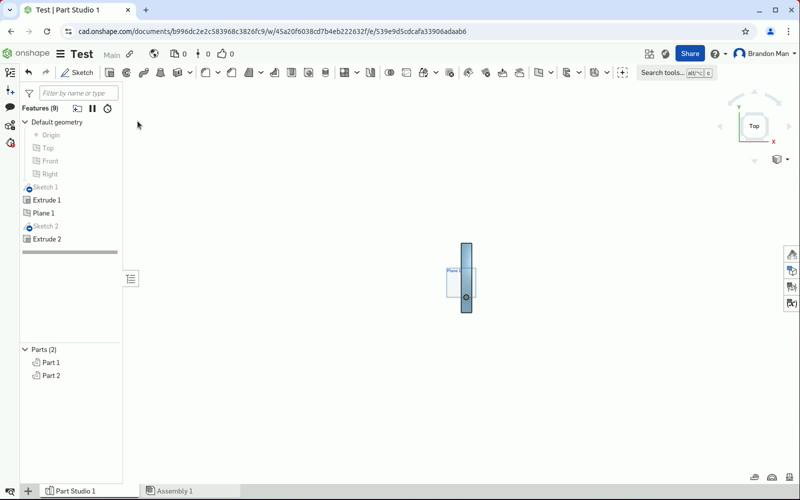
key(shift+h)
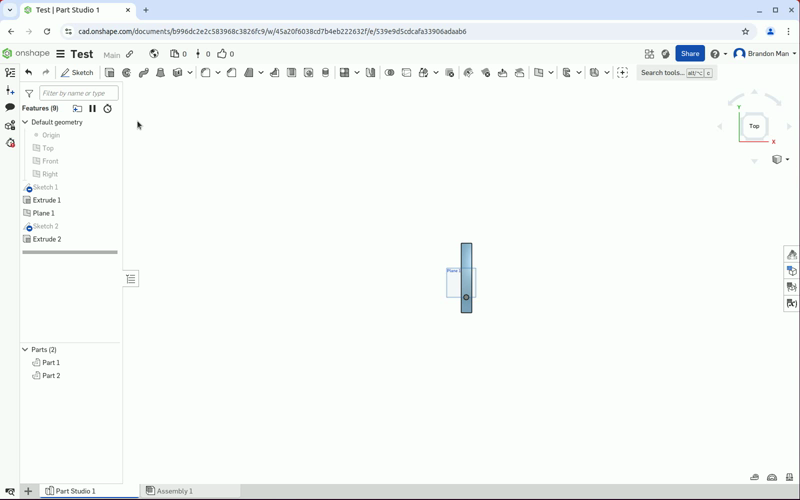
key(shift+h)
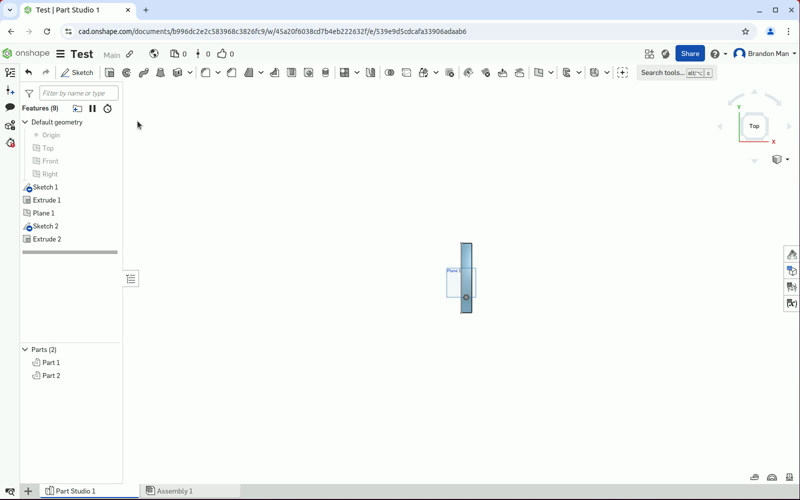
key(shift+7)
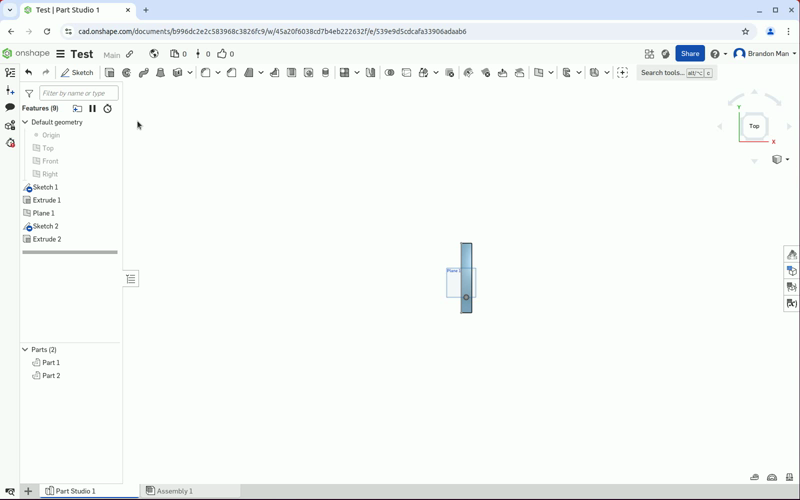
key(up, 3)
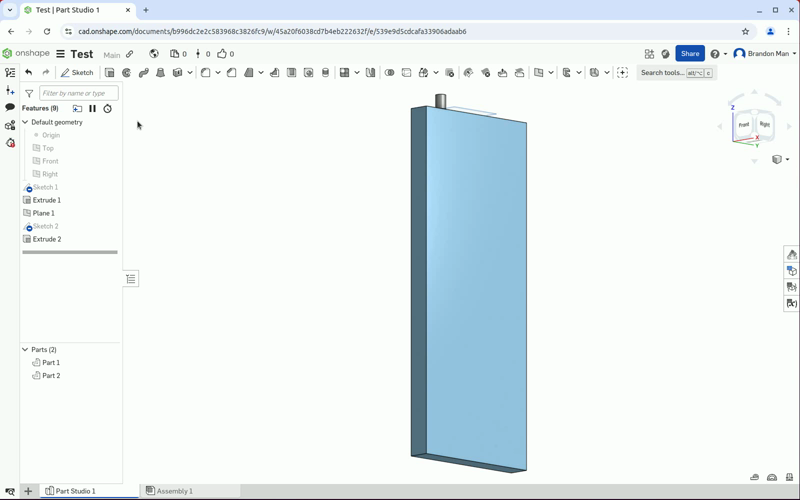
key(left, 3)
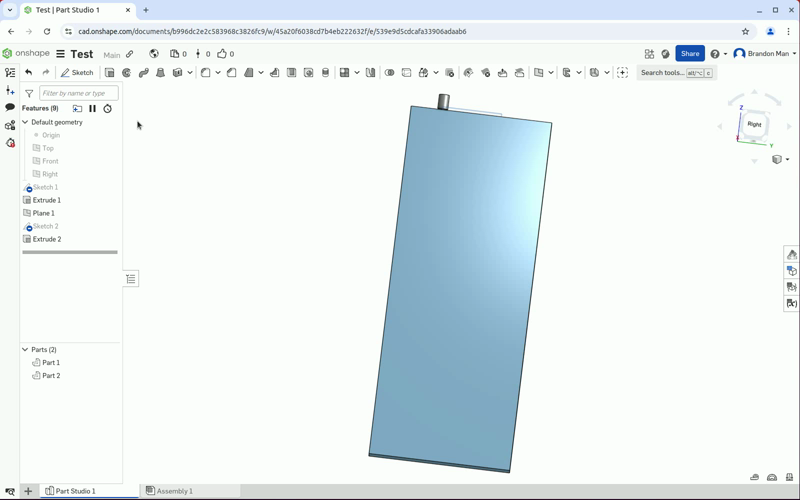
key(right, 3)
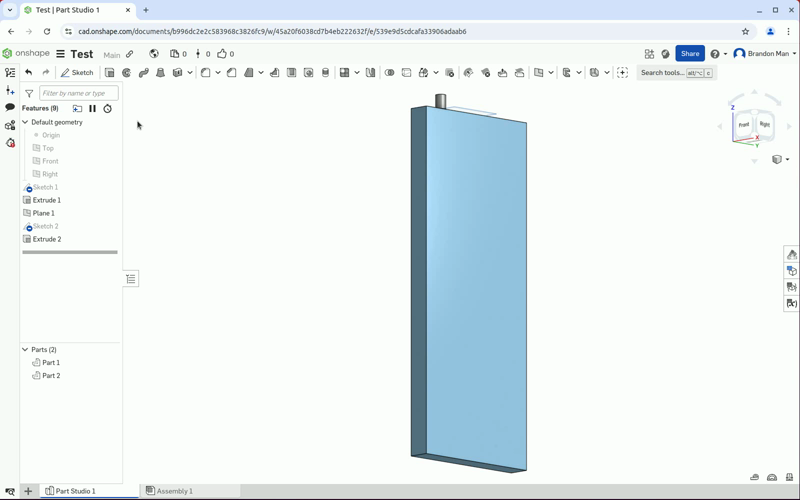
key(down, 3)
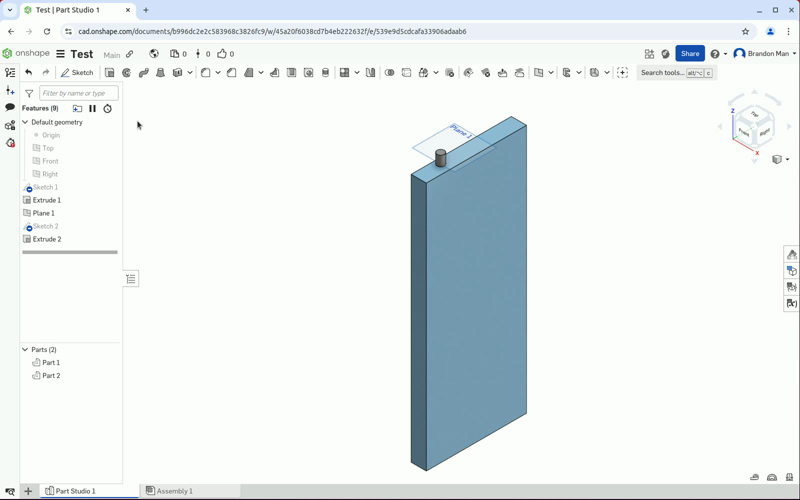
mouse_move(73, 189)
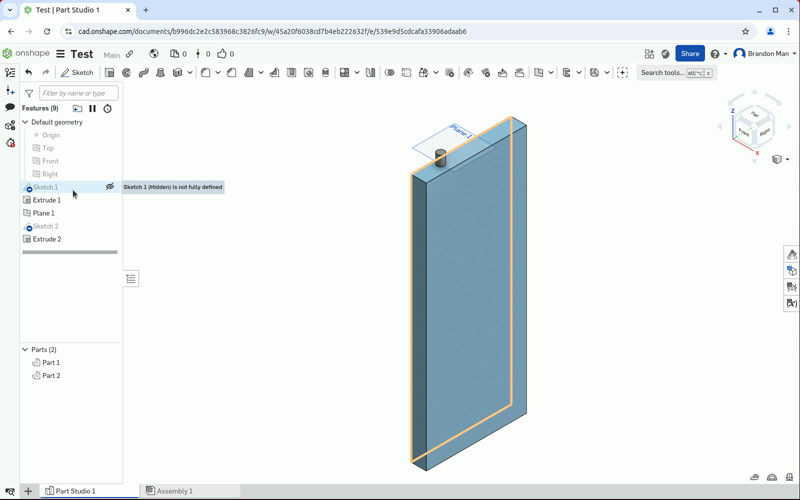
click(73, 189)